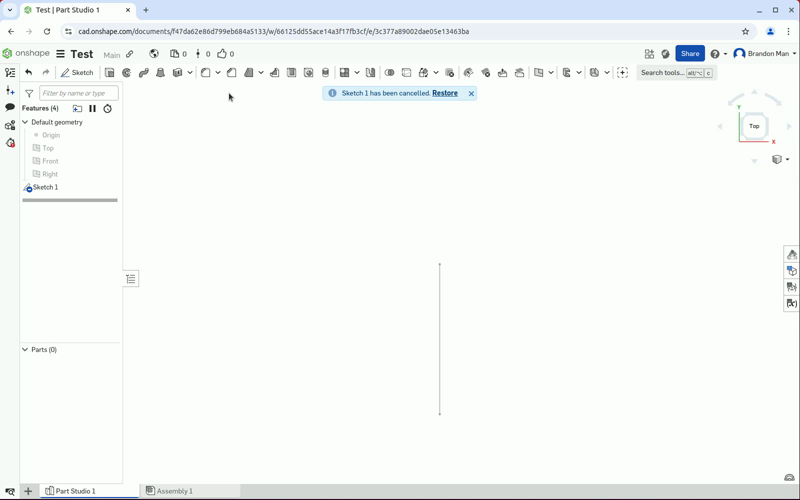
key(shift+h)
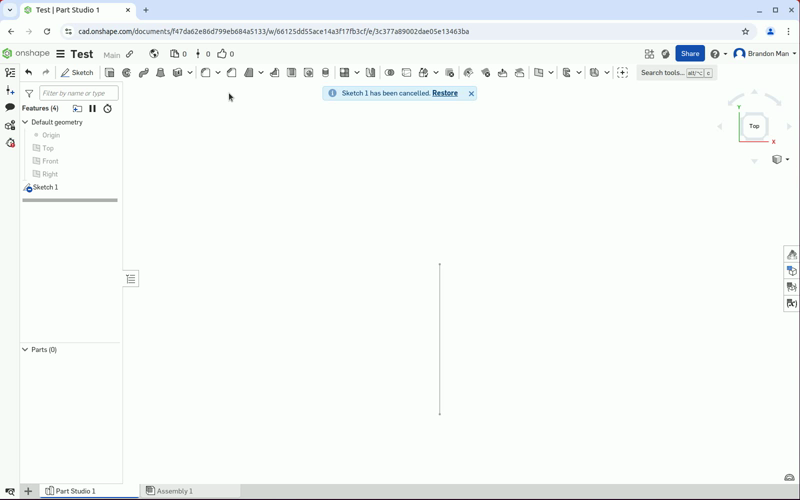
key(shift+s)
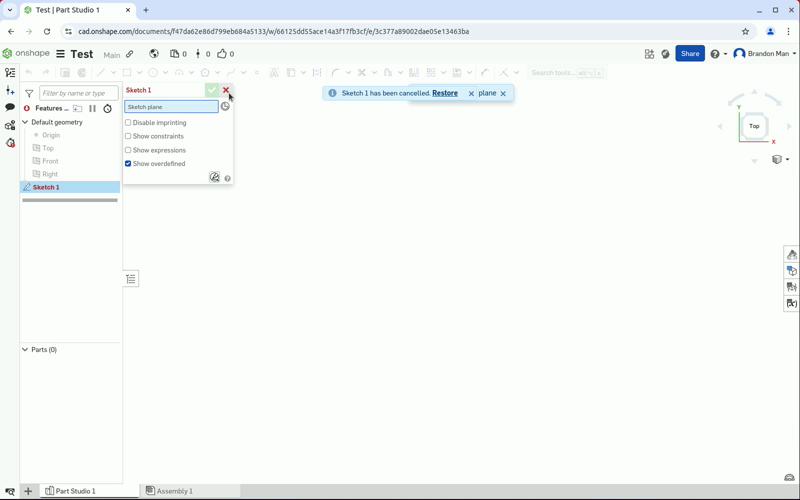
mouse_move(73, 150)
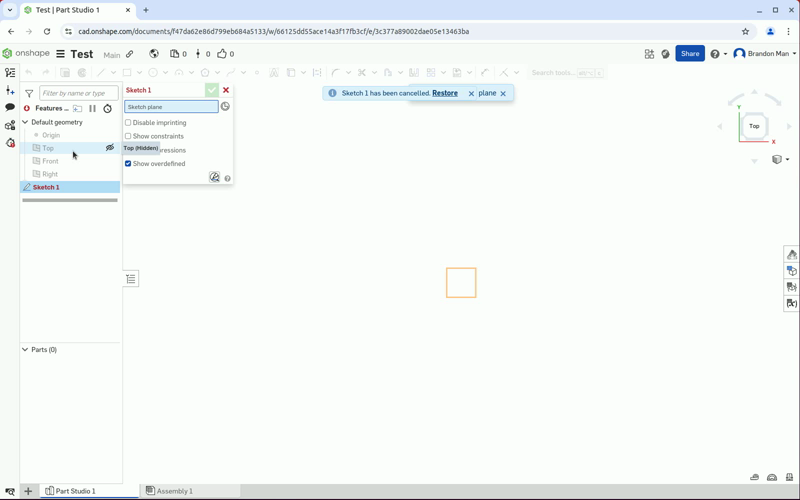
click(73, 150)
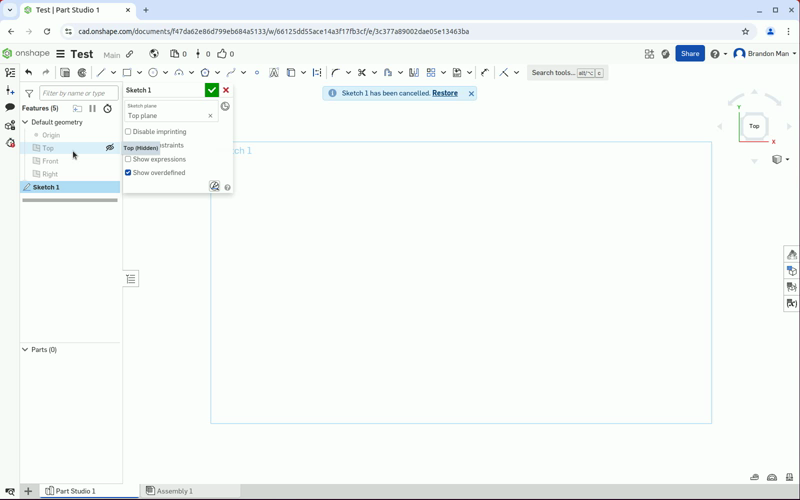
mouse_move(73, 352)
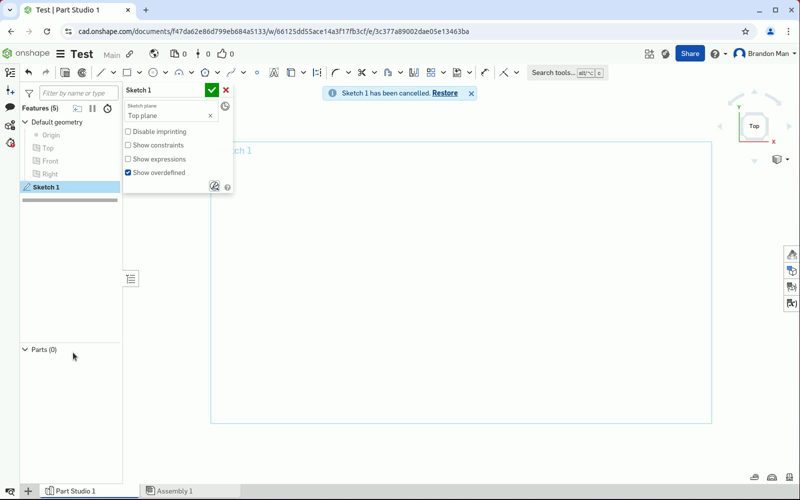
key(y)
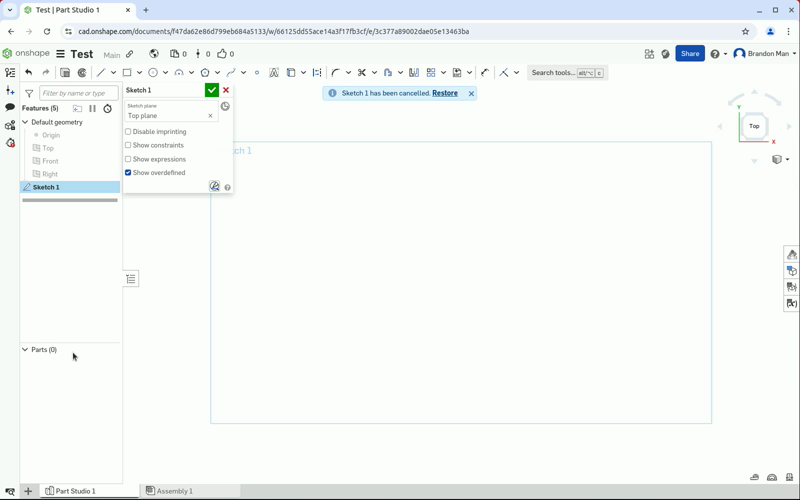
key(l)
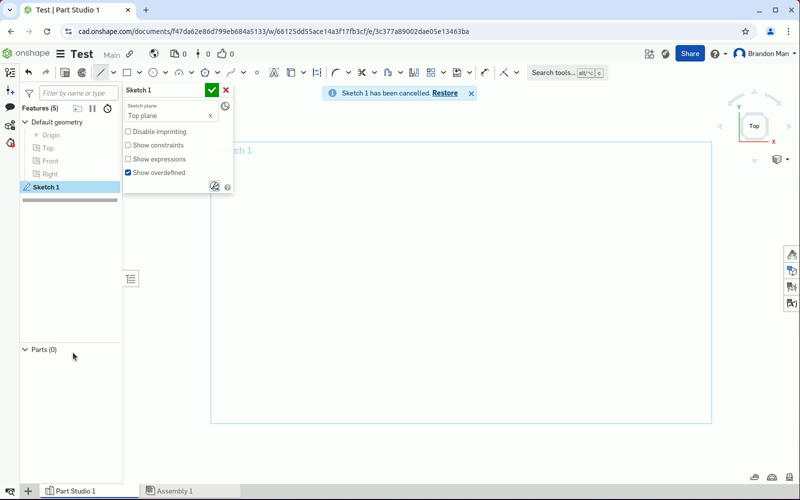
key_down(shift)
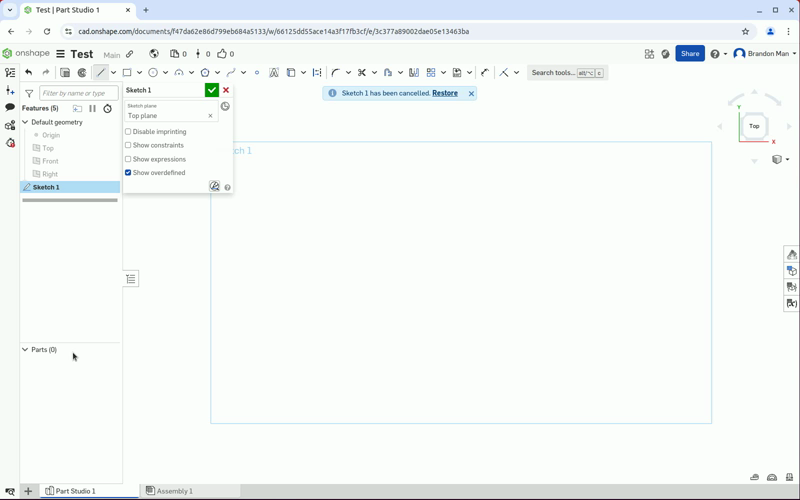
mouse_move(460, 282)
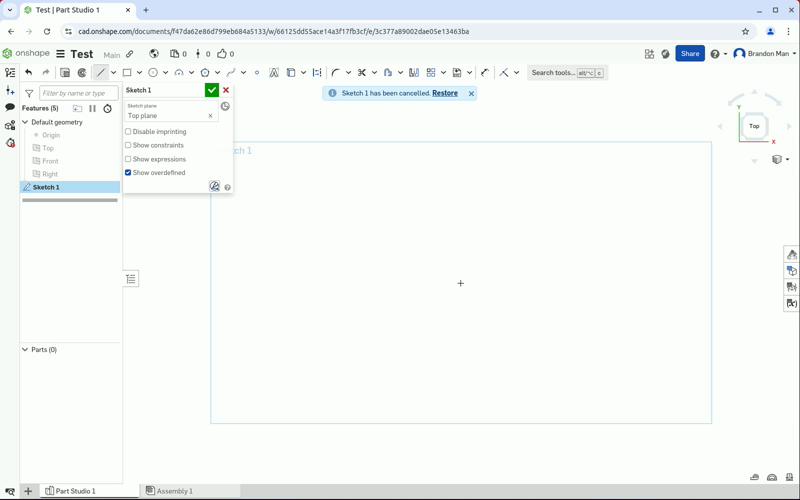
click(460, 282)
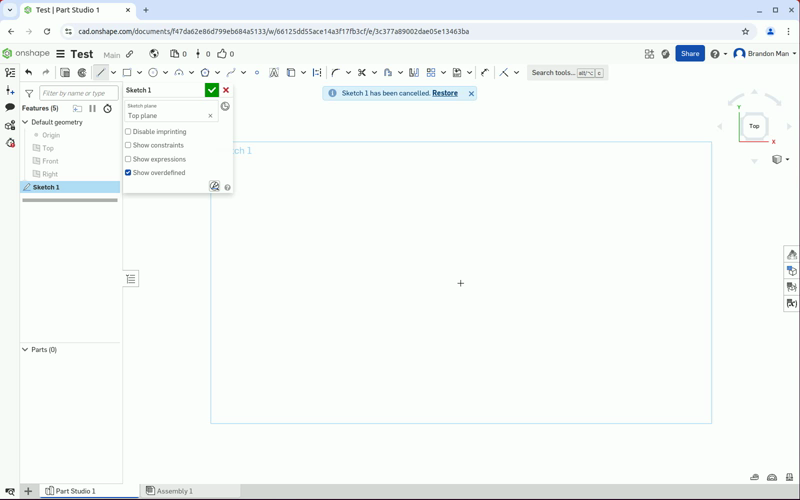
key_up(shift)
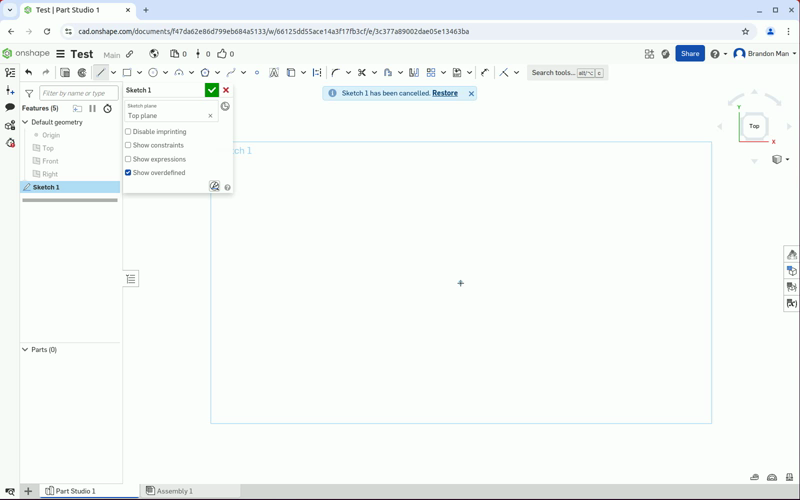
key_down(shift)
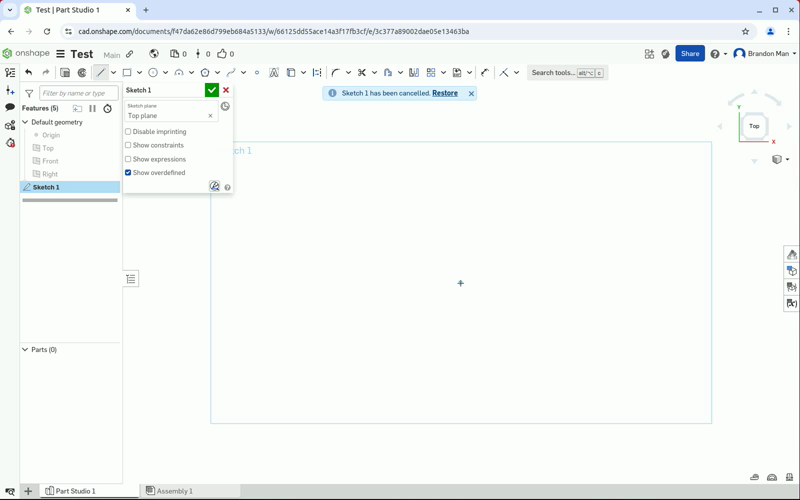
mouse_move(573, 282)
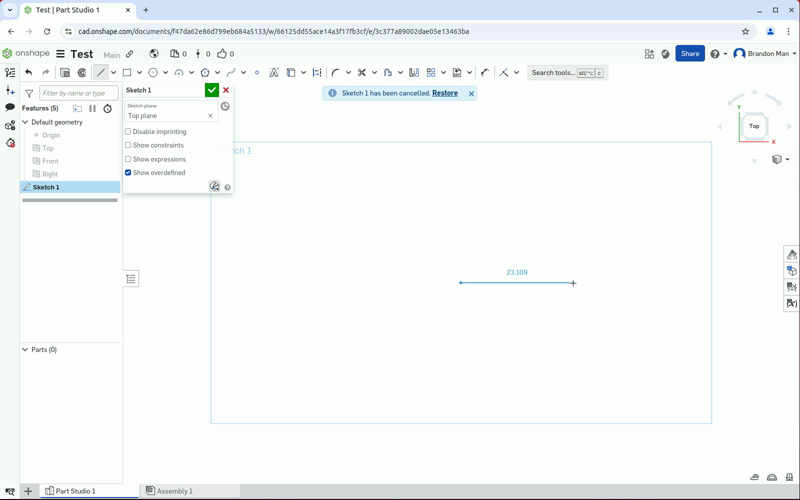
click(573, 282)
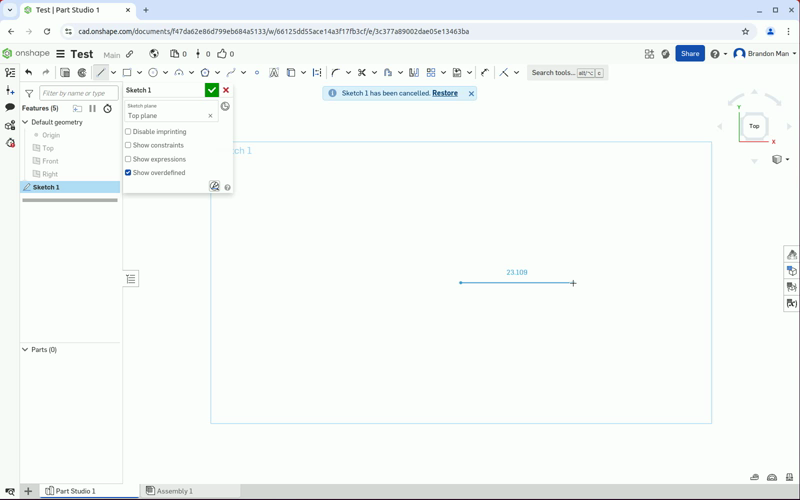
key_up(shift)
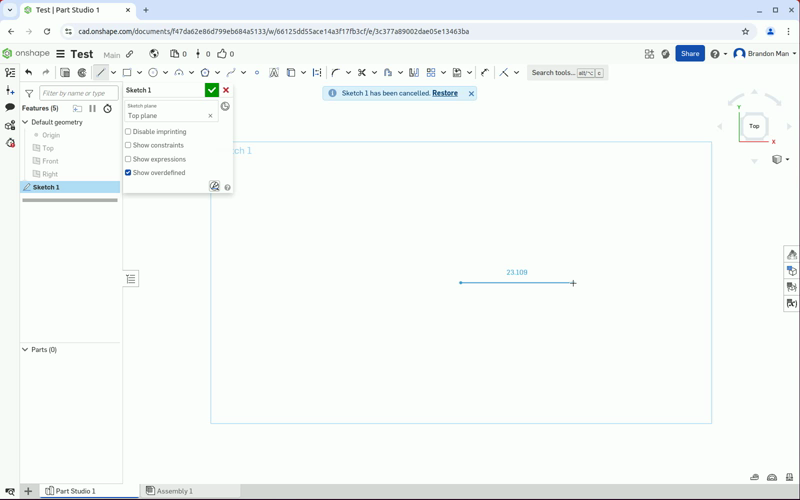
key_down(shift)
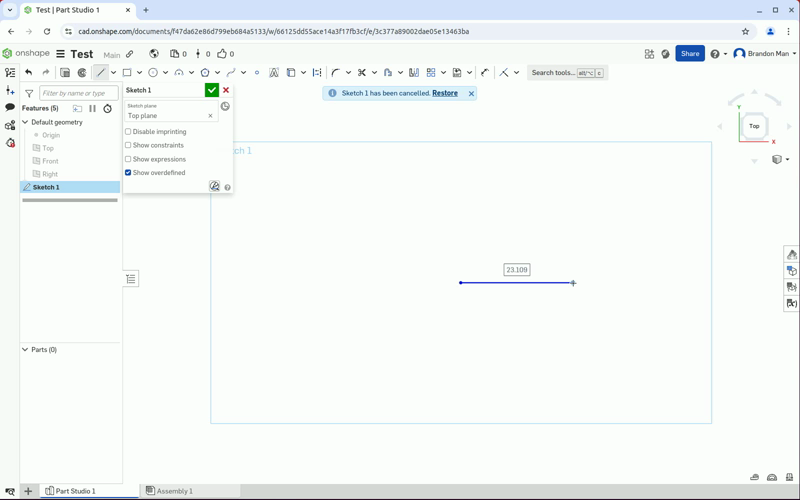
mouse_move(589, 282)
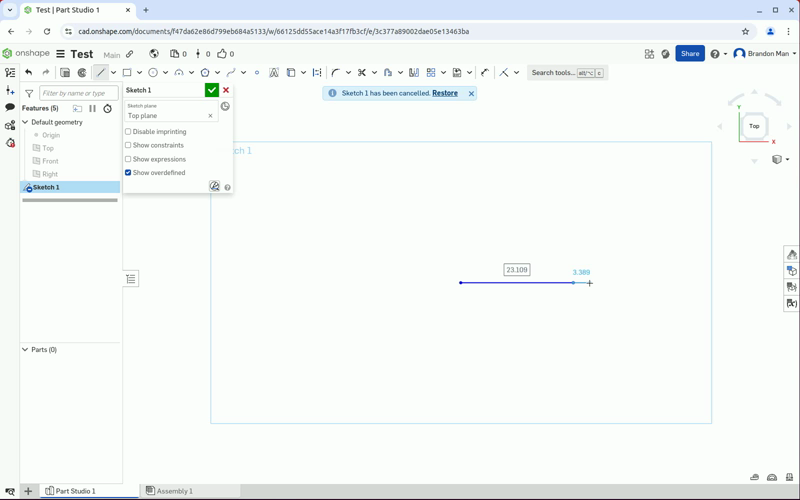
mouse_move(573, 226)
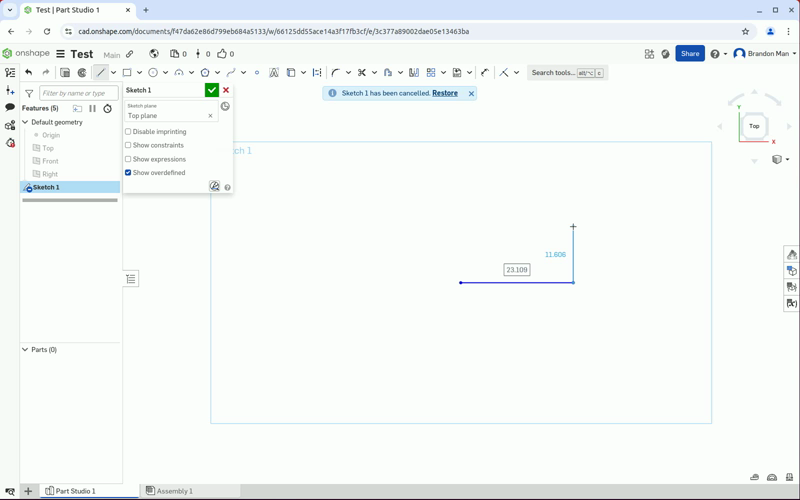
click(573, 226)
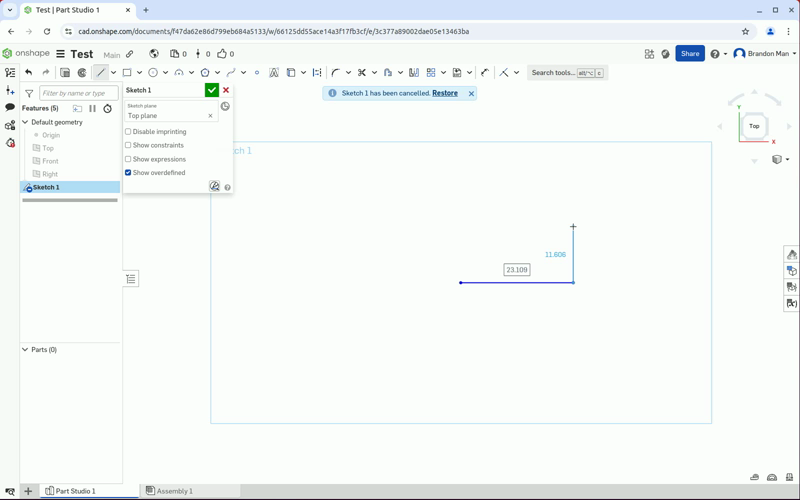
key_up(shift)
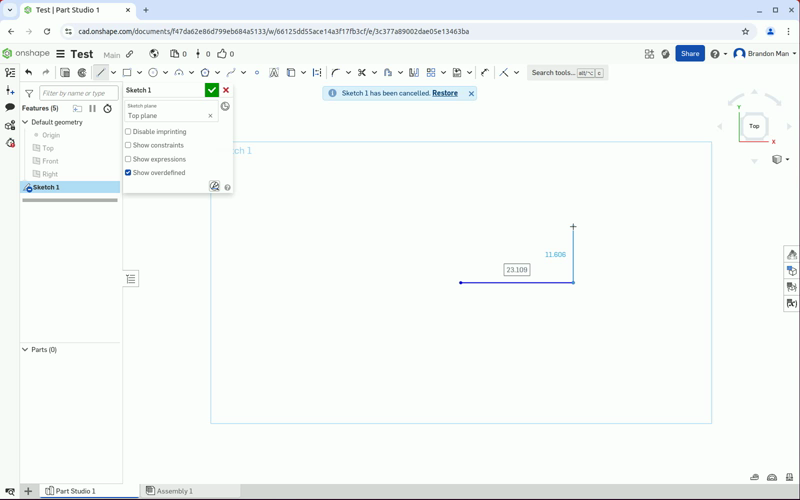
key_down(shift)
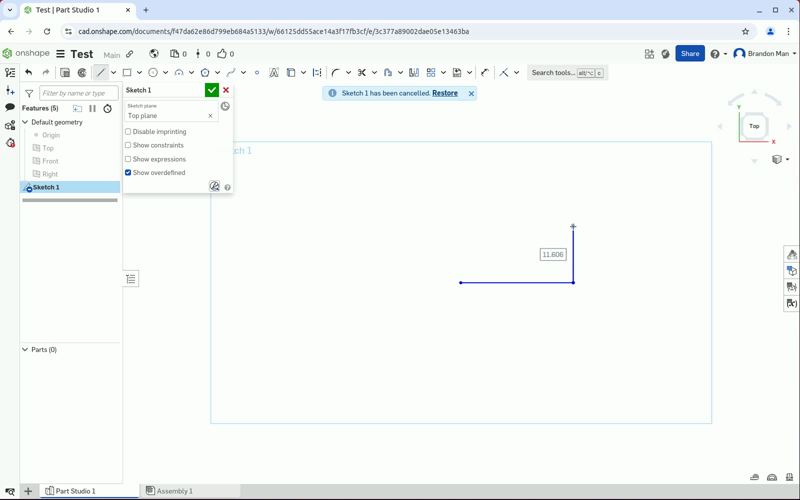
mouse_move(460, 226)
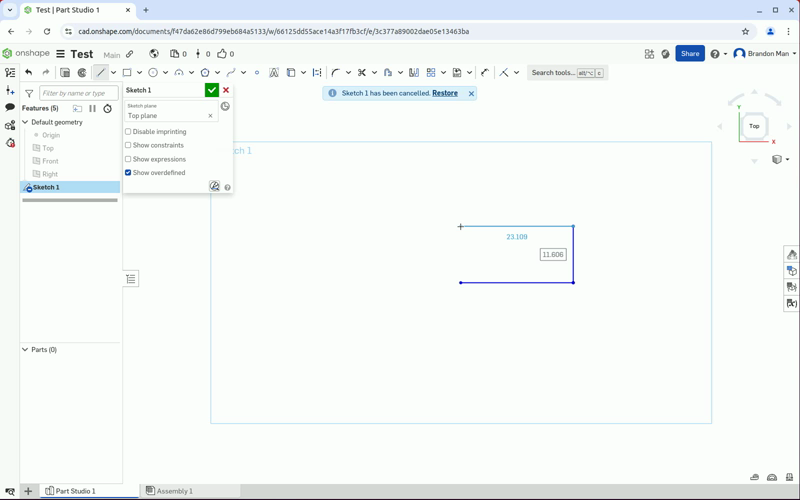
click(460, 226)
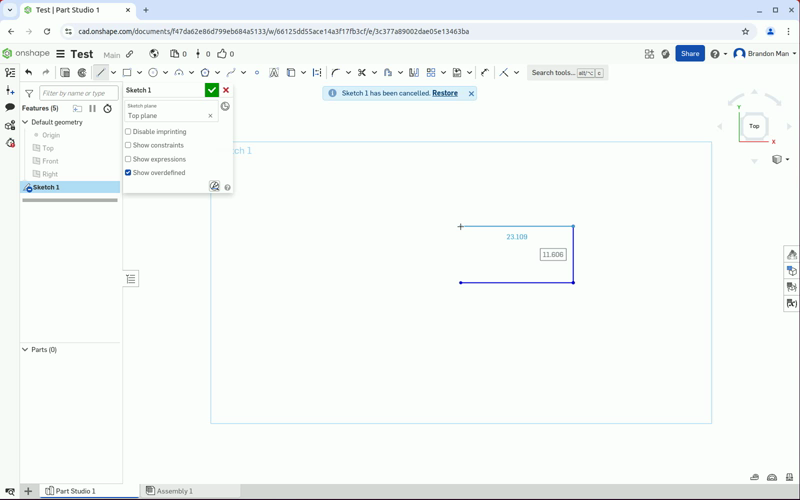
key_up(shift)
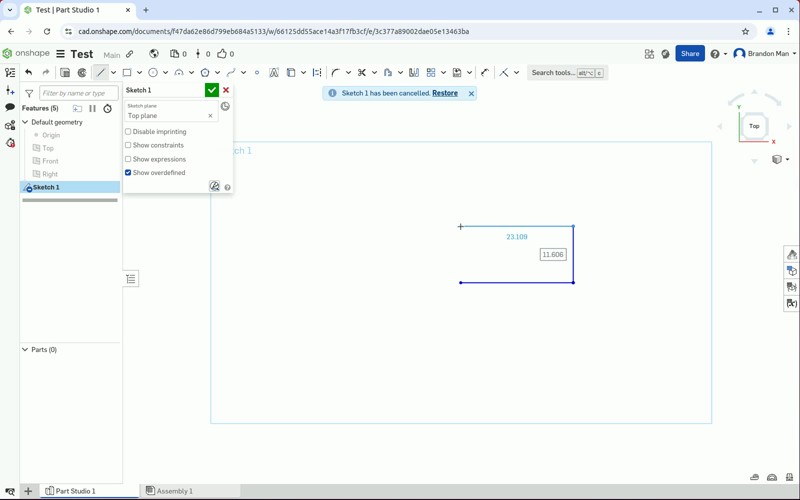
mouse_move(490, 226)
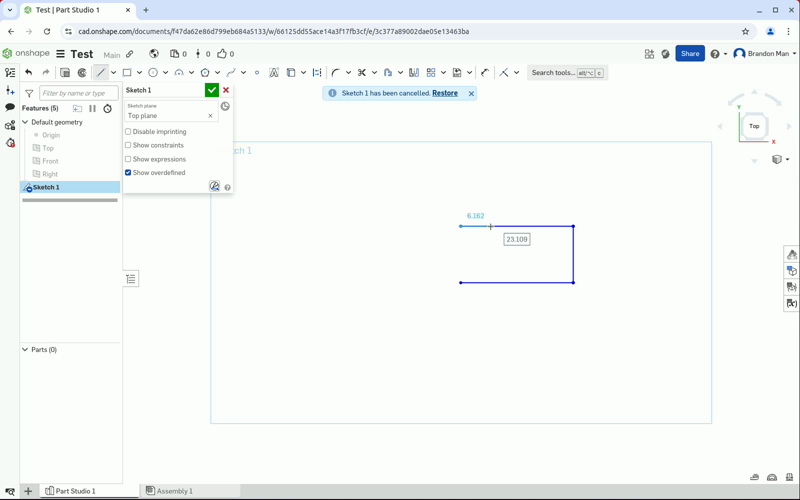
key_down(shift)
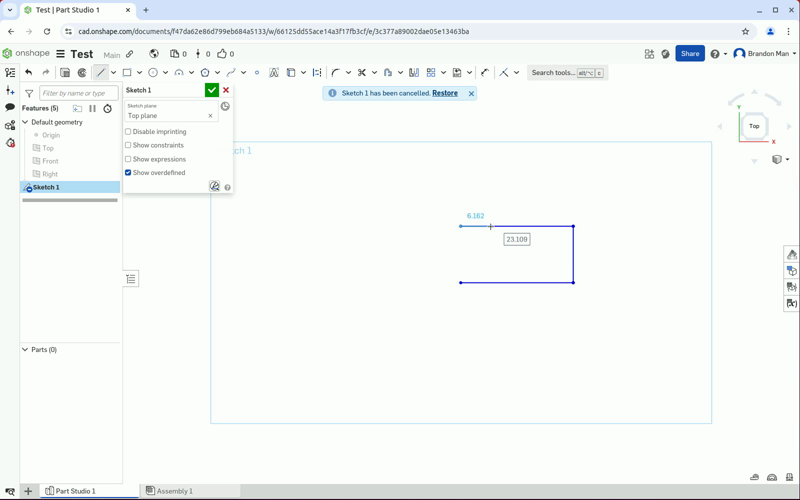
mouse_move(460, 282)
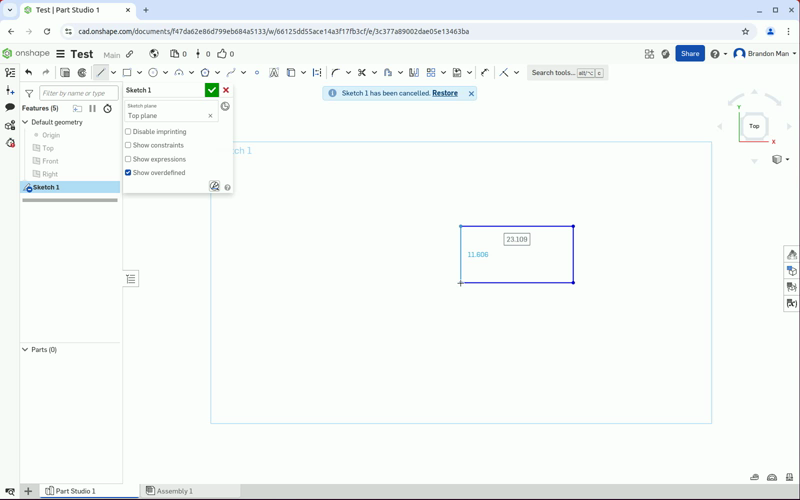
key_up(shift)
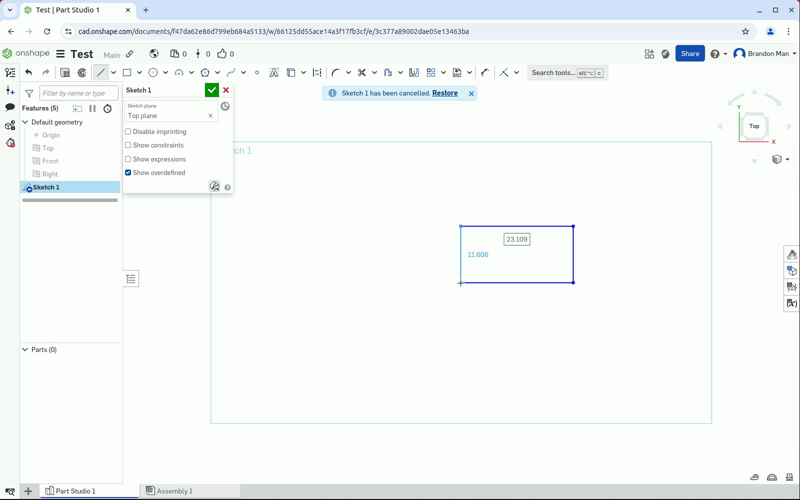
click(460, 282)
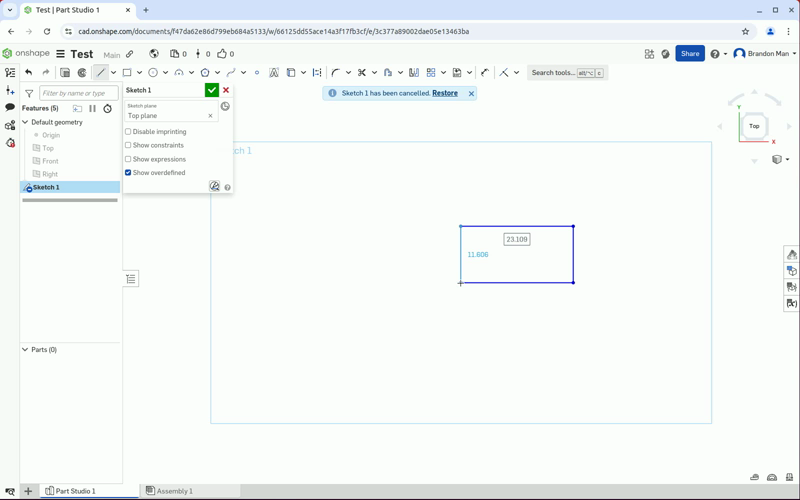
key(esc)
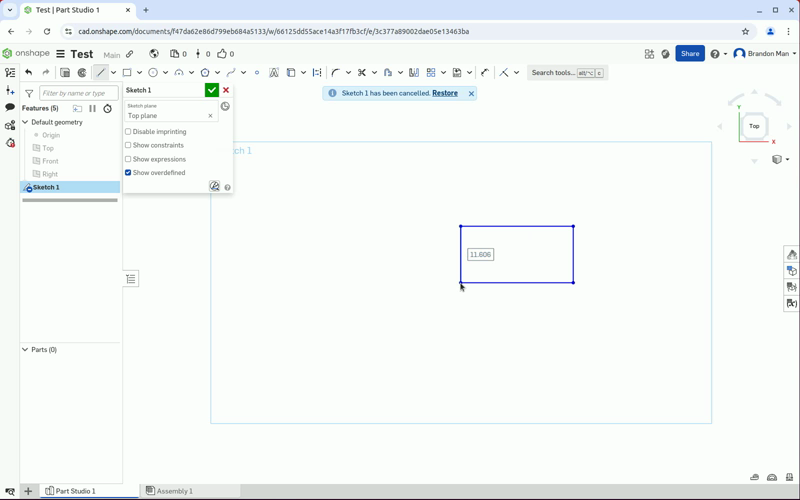
mouse_move(560, 232)
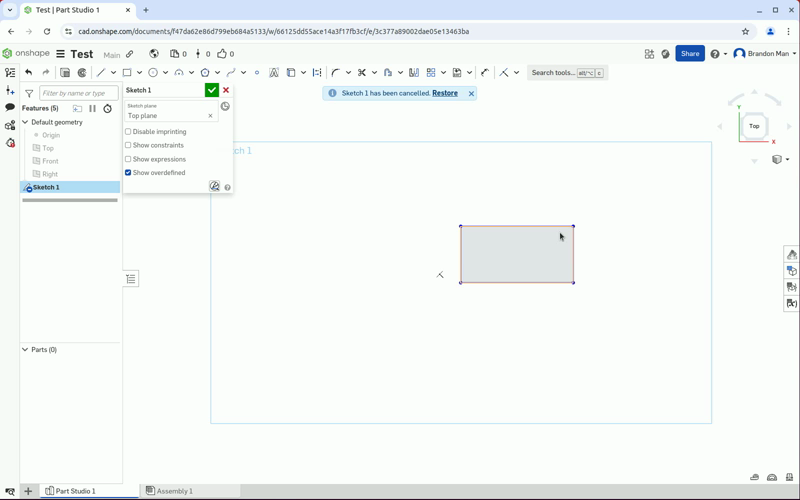
click(560, 232)
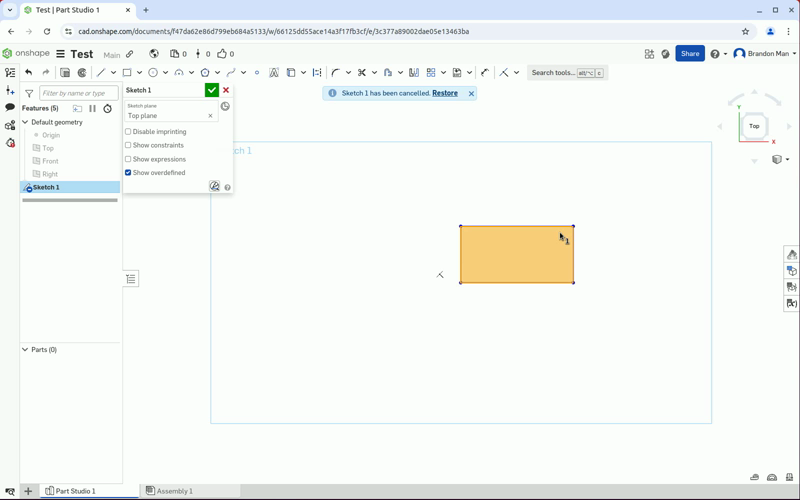
mouse_move(73, 352)
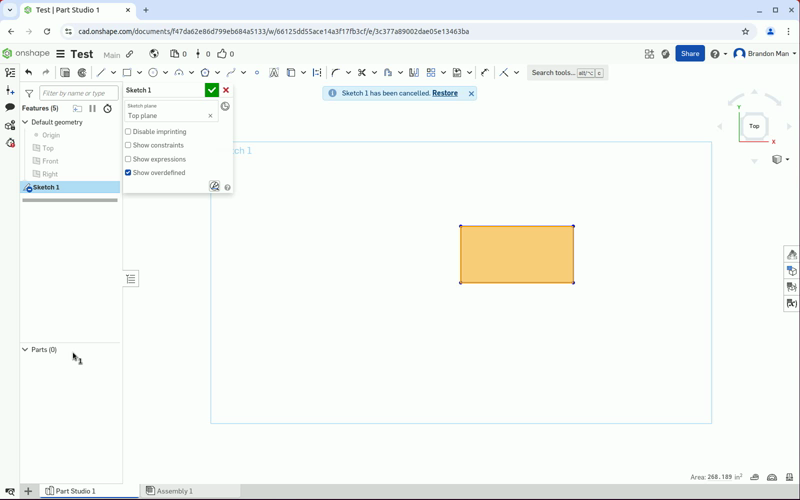
key(shift+y)
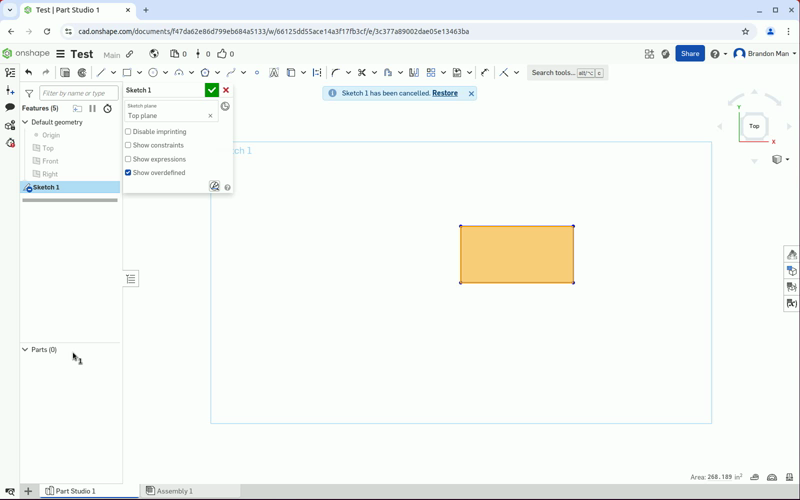
key(shift+e)
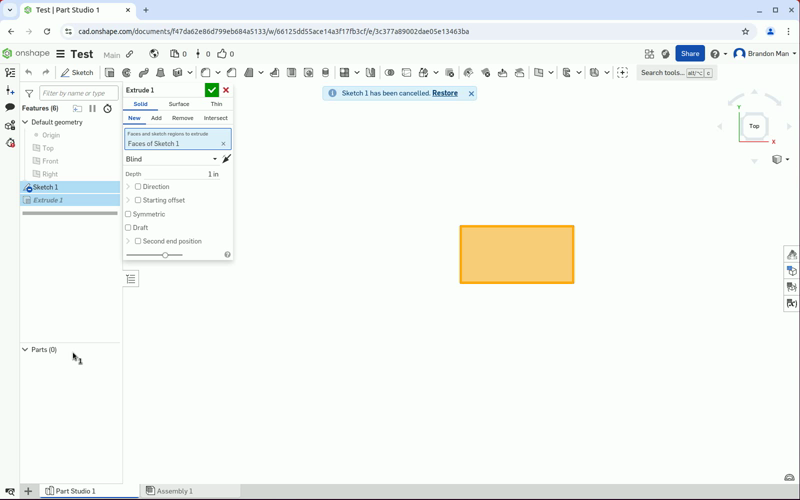
mouse_move(143, 106)
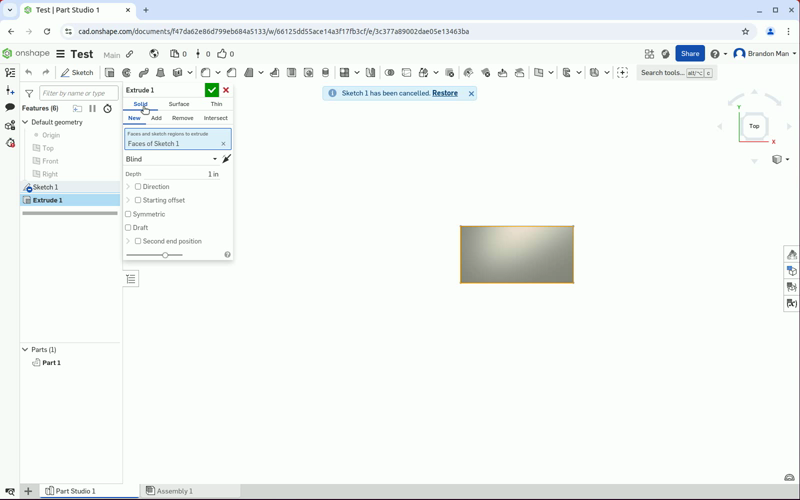
click(143, 106)
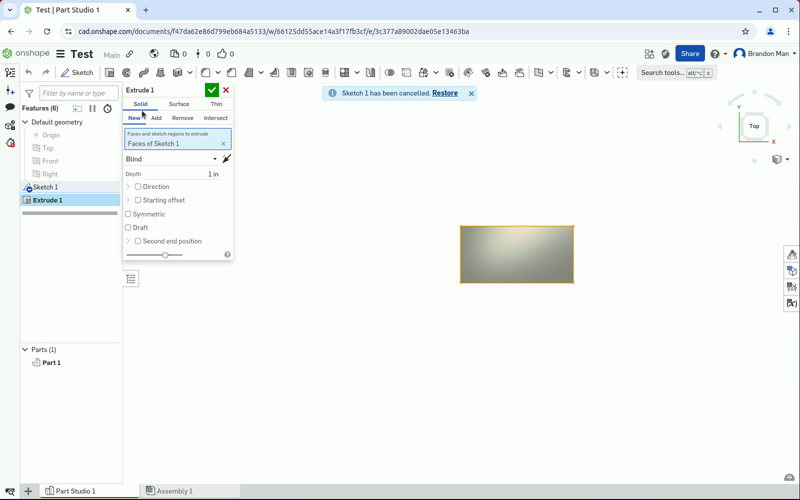
mouse_move(137, 120)
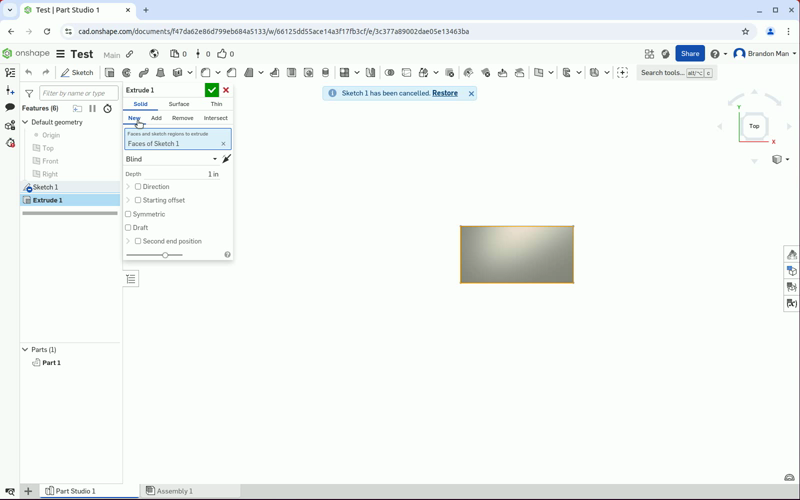
click(137, 120)
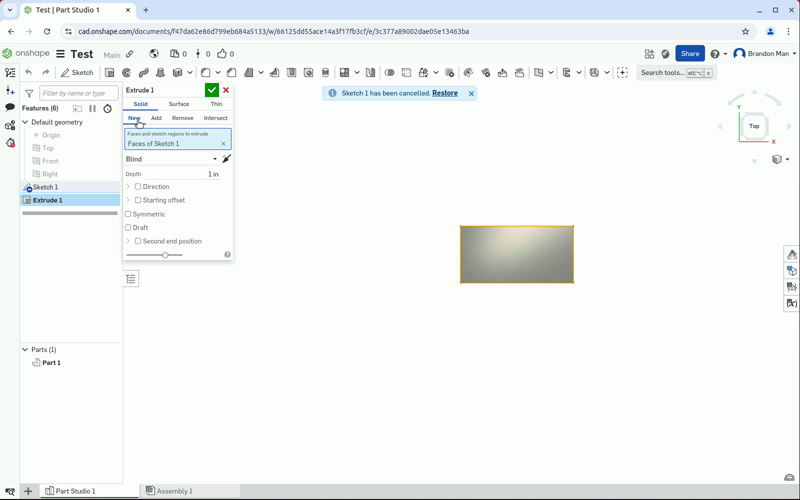
key(tab, 4)
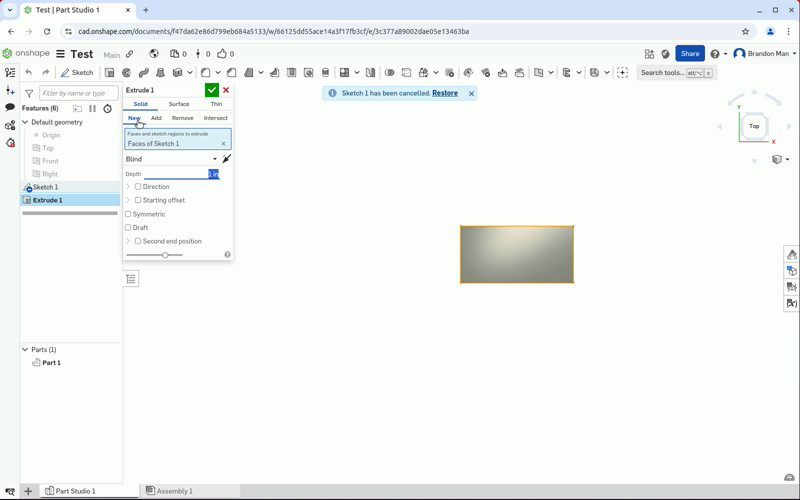
text(1.444)
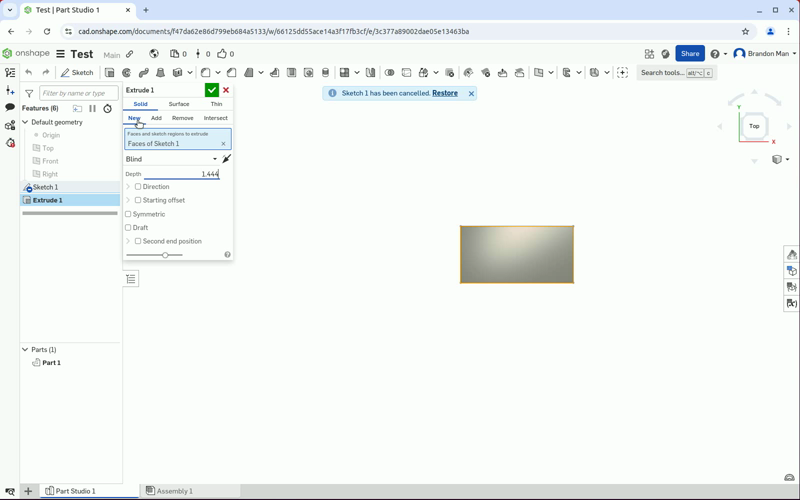
key(enter)
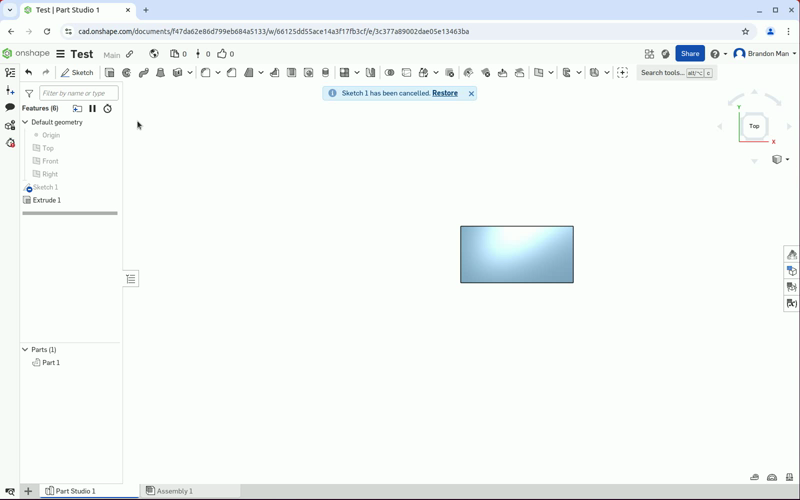
key(shift+h)
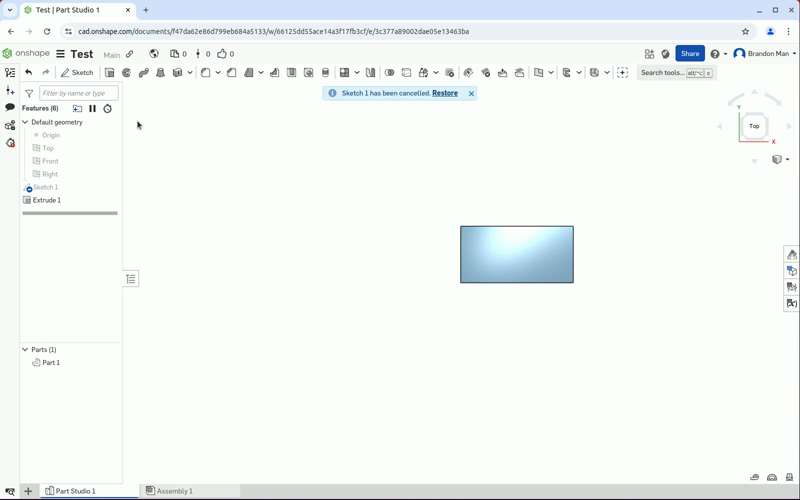
key(shift+h)
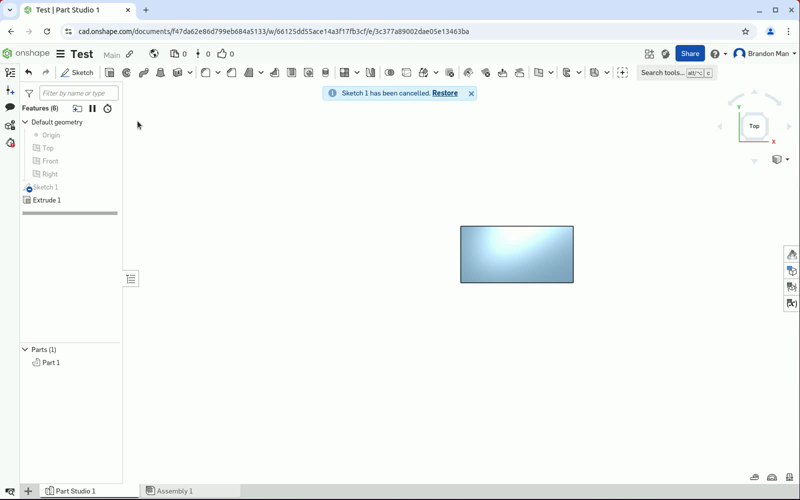
mouse_move(73, 189)
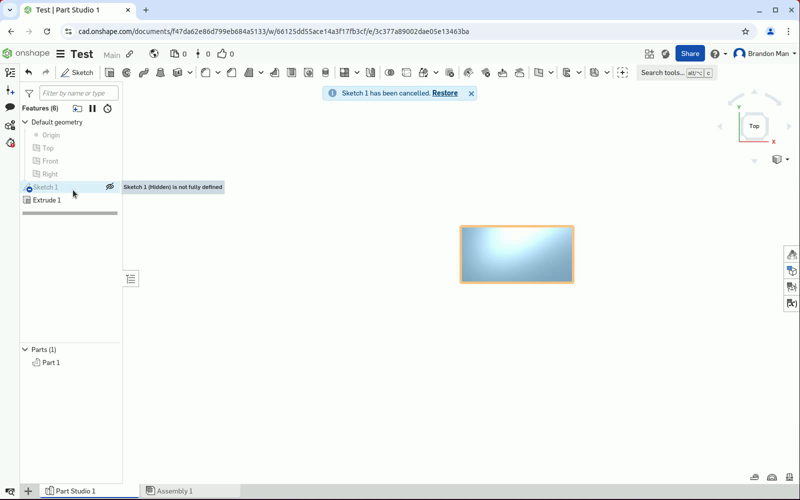
click(73, 189)
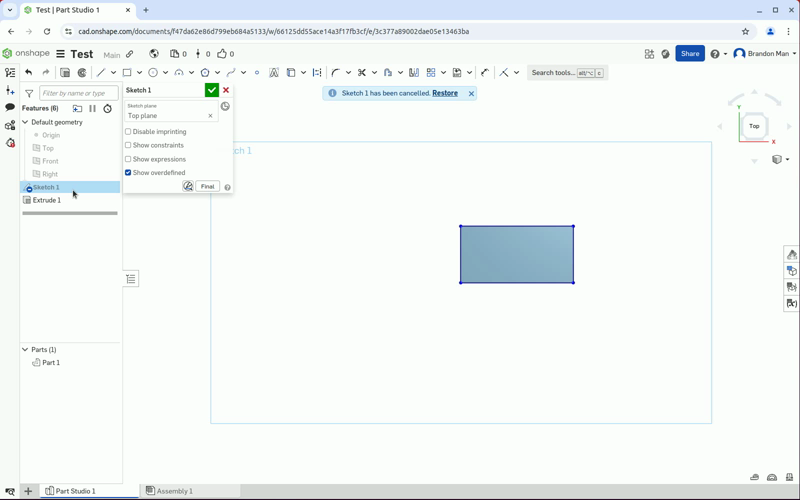
mouse_move(229, 92)
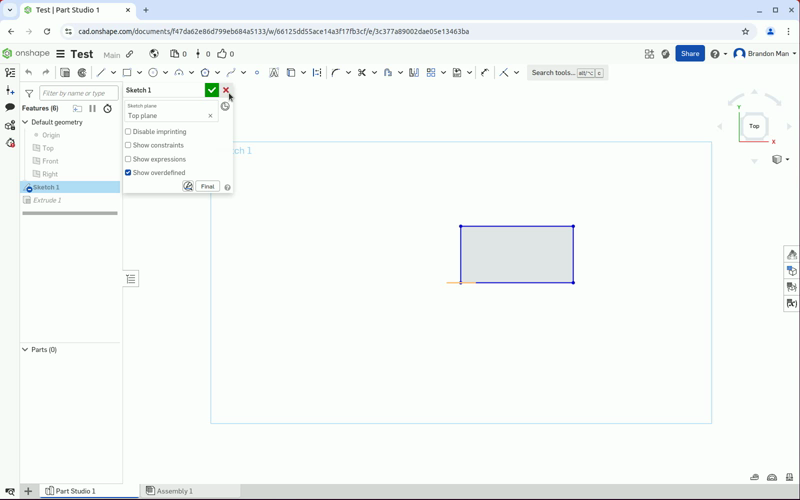
click(229, 92)
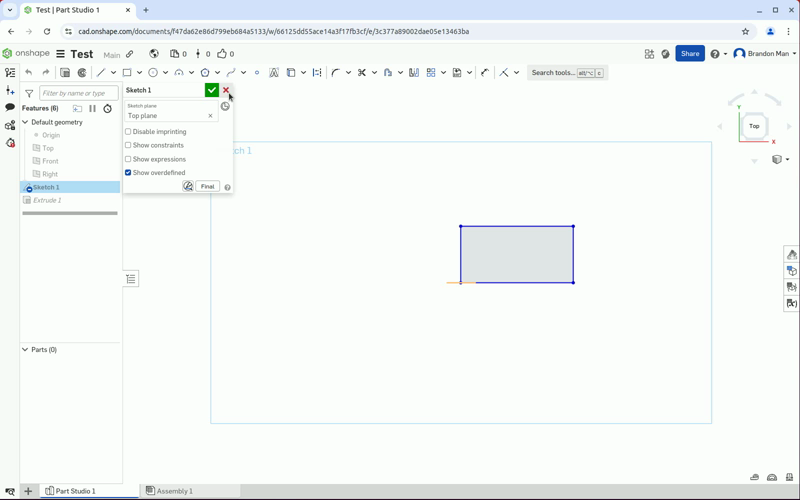
key(shift+s)
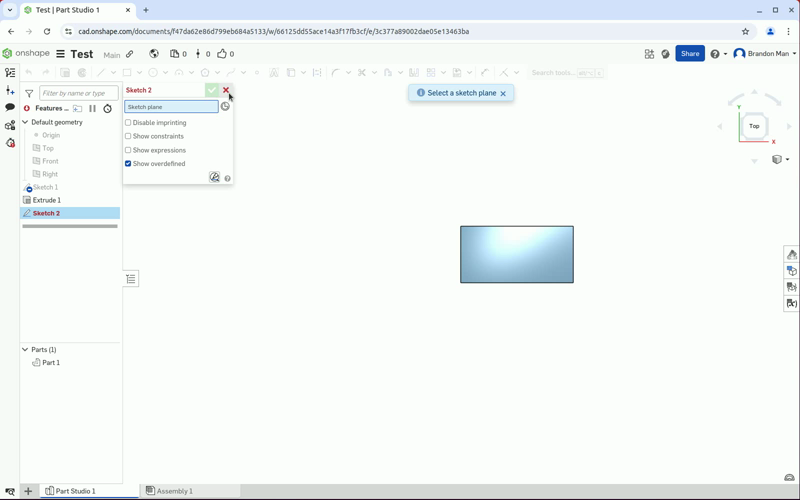
mouse_move(73, 150)
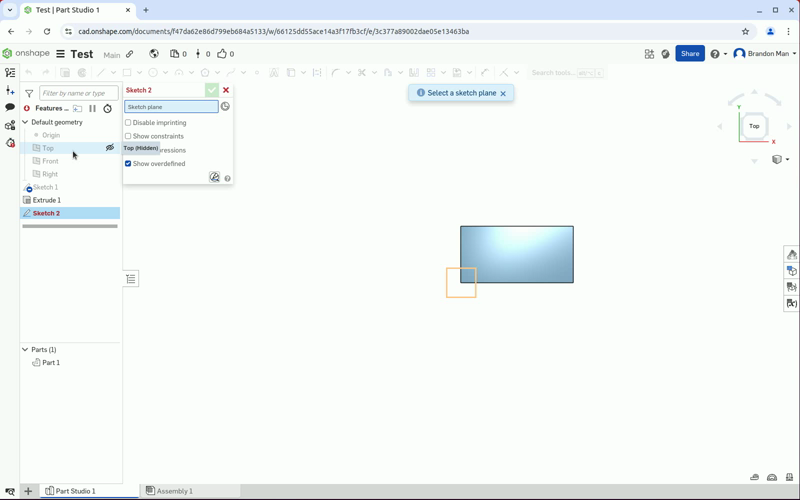
click(73, 150)
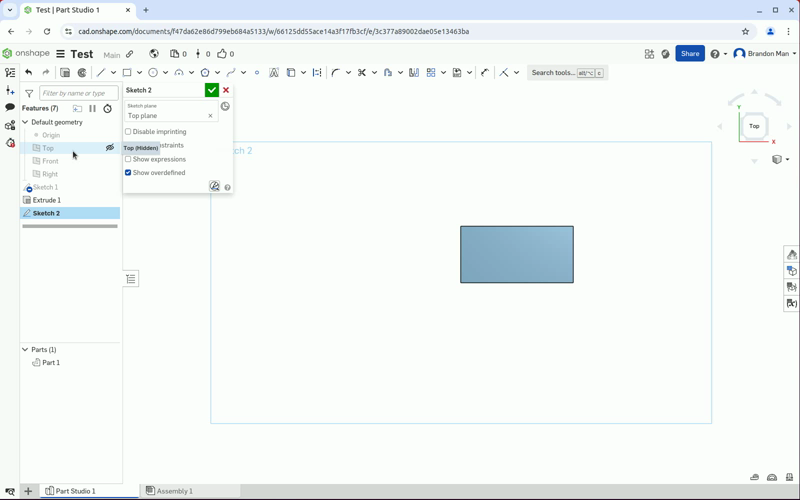
mouse_move(73, 352)
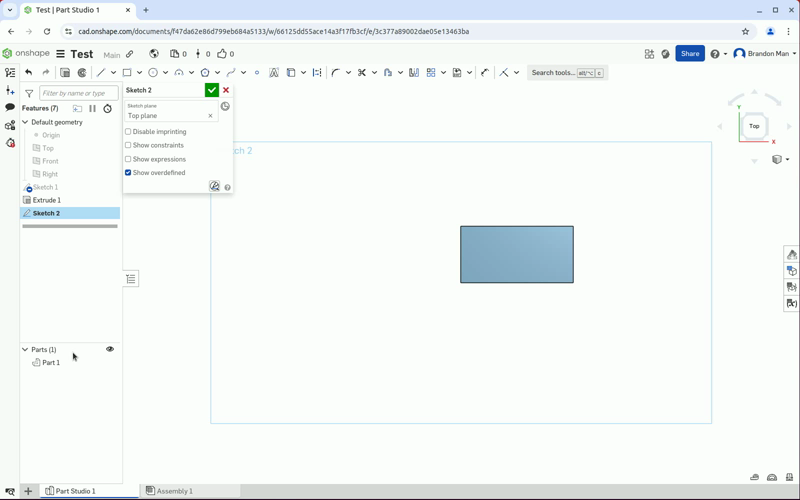
key(y)
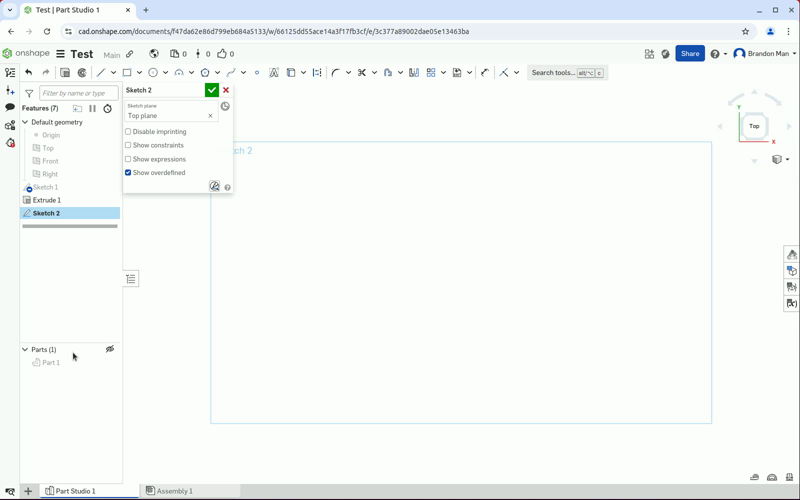
key(l)
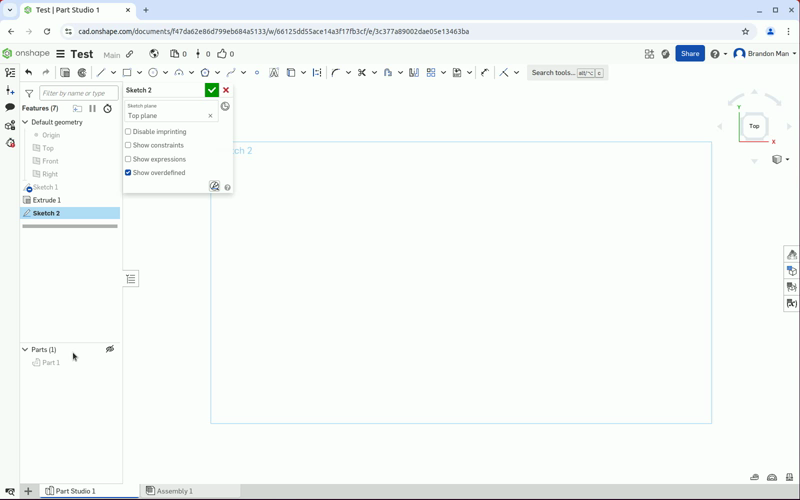
key_down(shift)
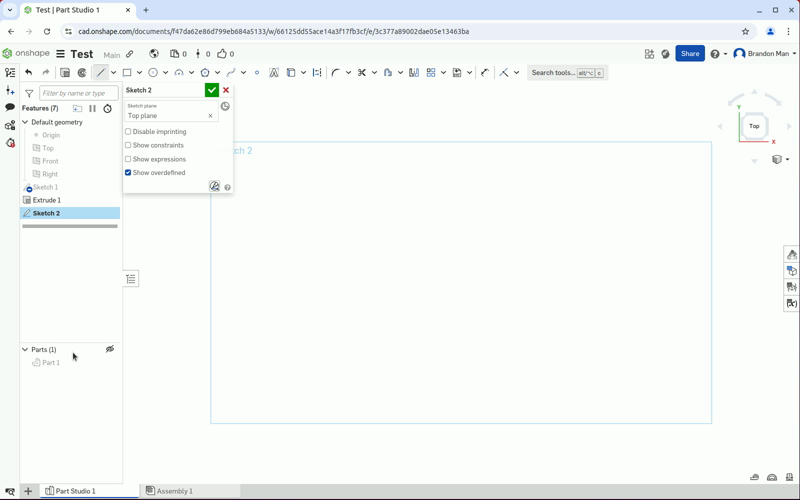
mouse_move(460, 309)
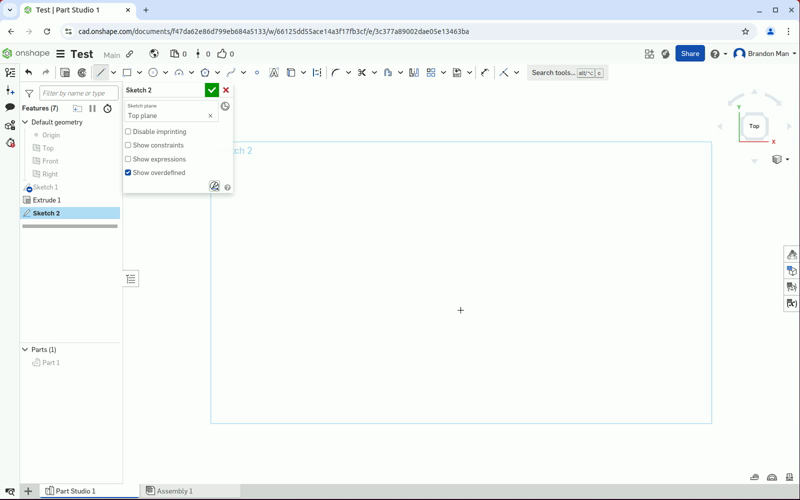
click(460, 309)
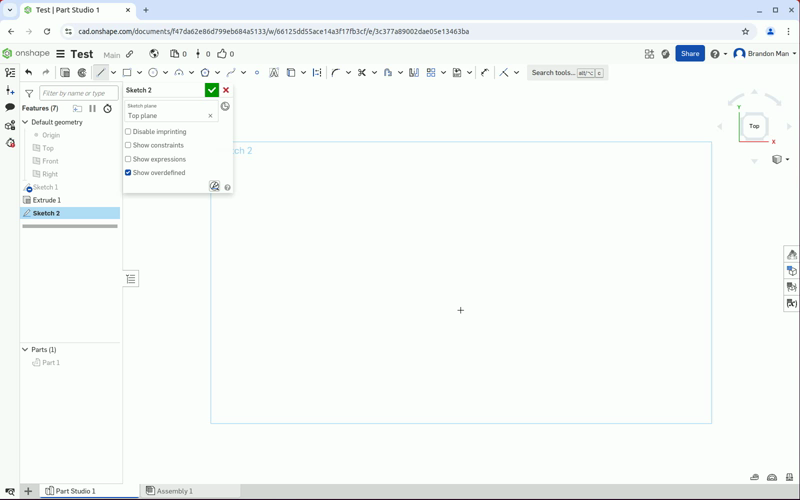
key_up(shift)
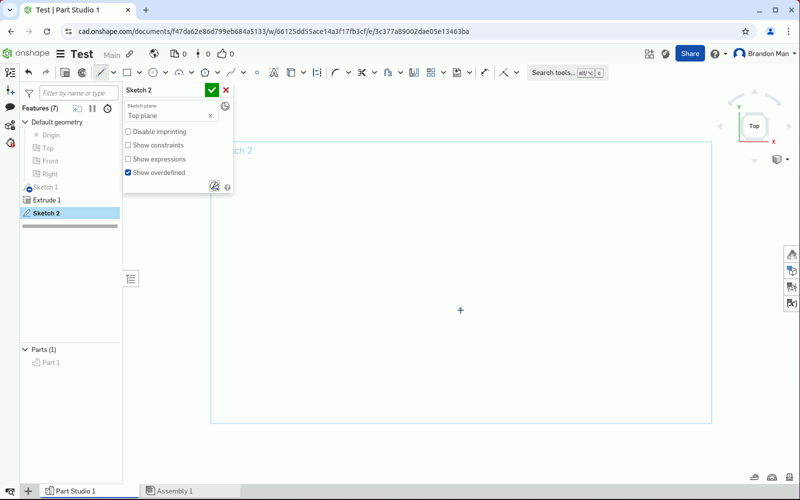
key_down(shift)
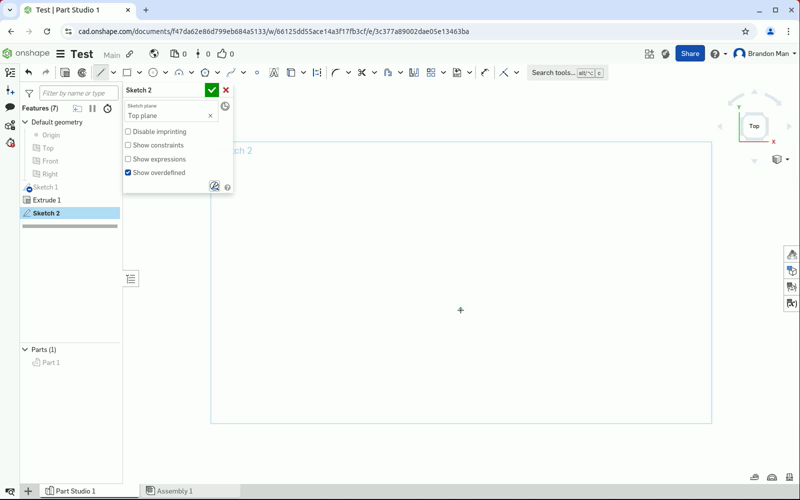
mouse_move(573, 309)
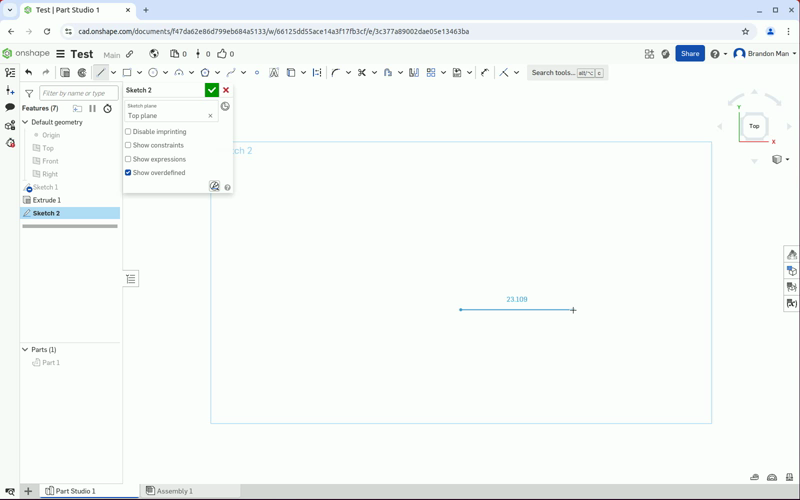
click(573, 309)
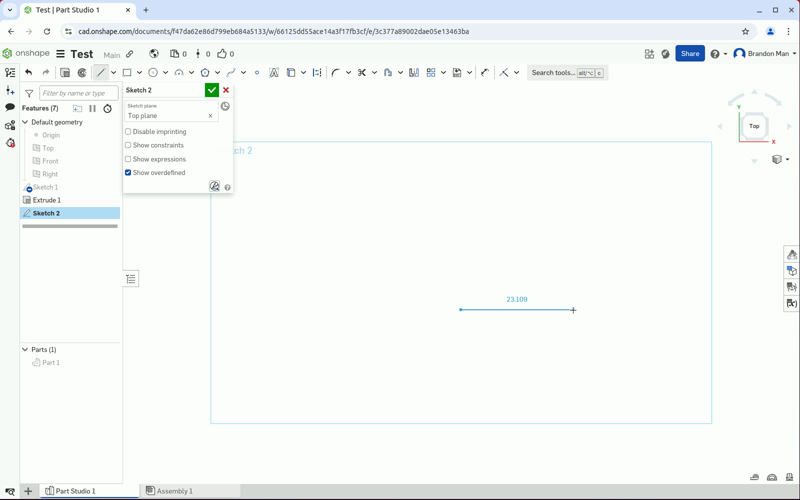
key_up(shift)
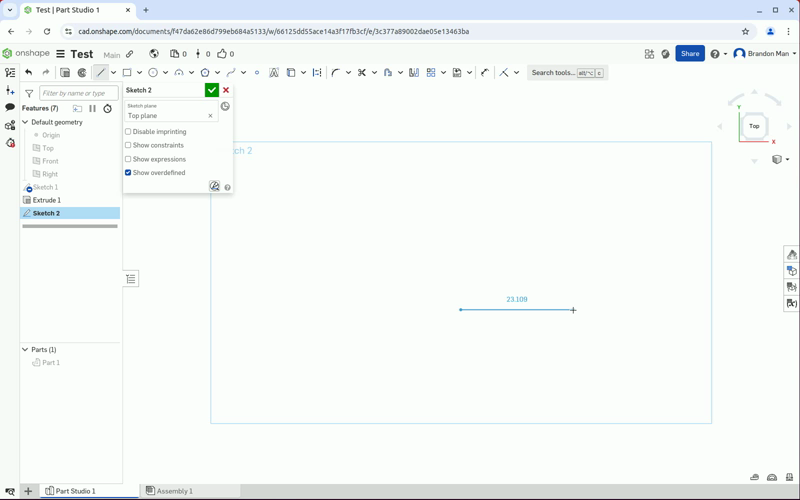
key_down(shift)
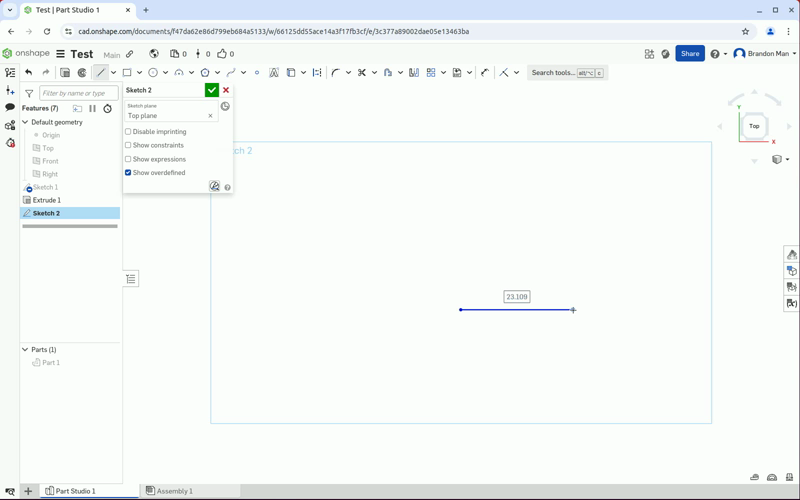
mouse_move(589, 309)
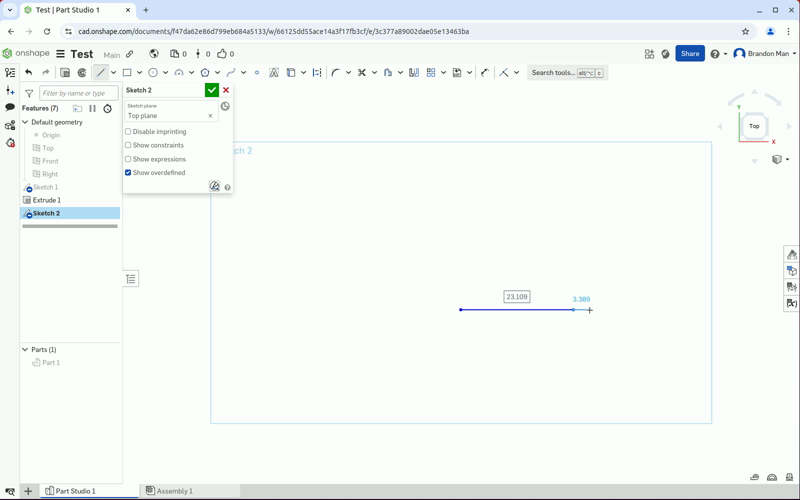
mouse_move(573, 287)
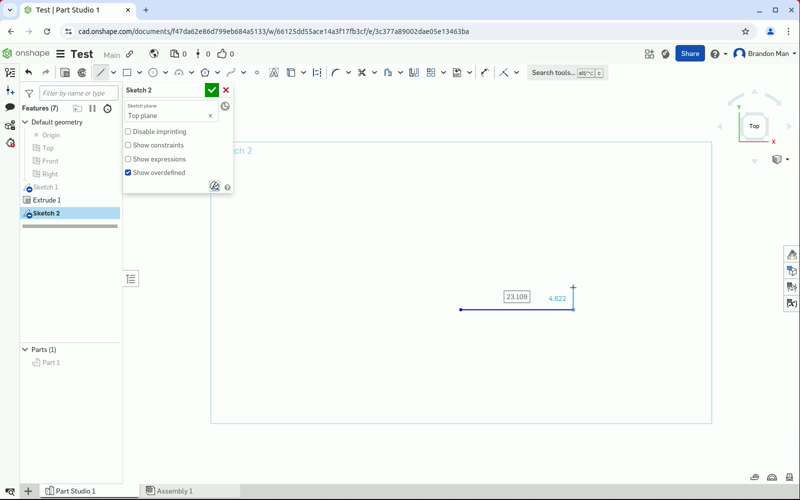
click(573, 287)
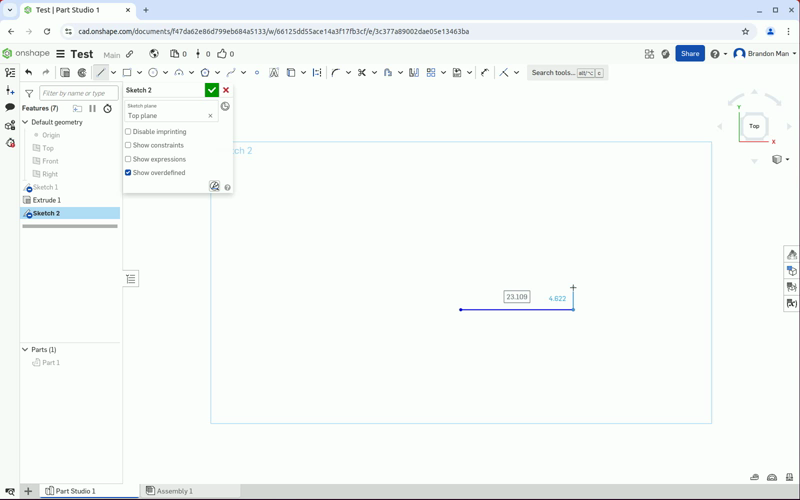
key_up(shift)
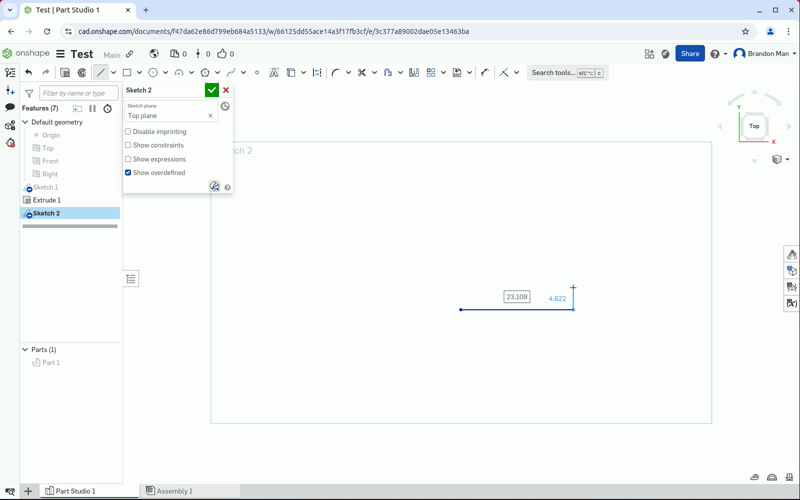
key_down(shift)
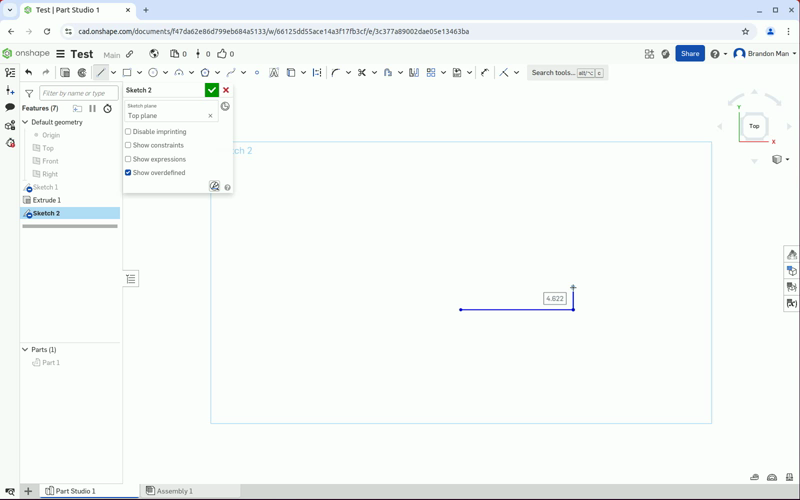
mouse_move(460, 287)
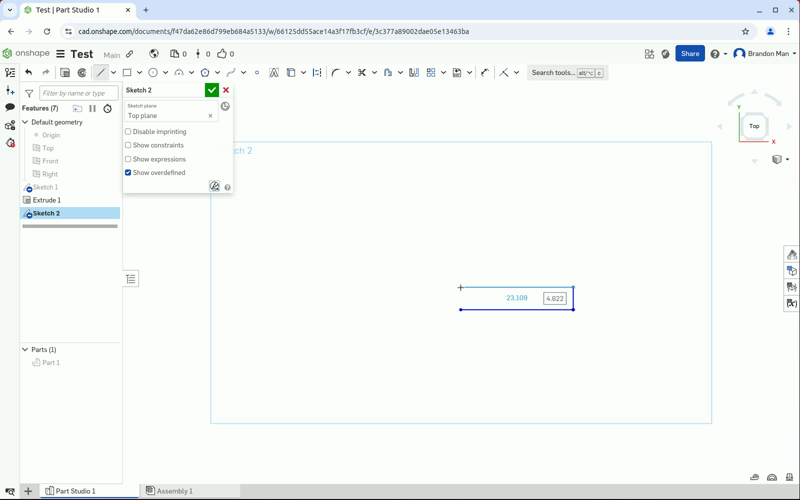
click(460, 287)
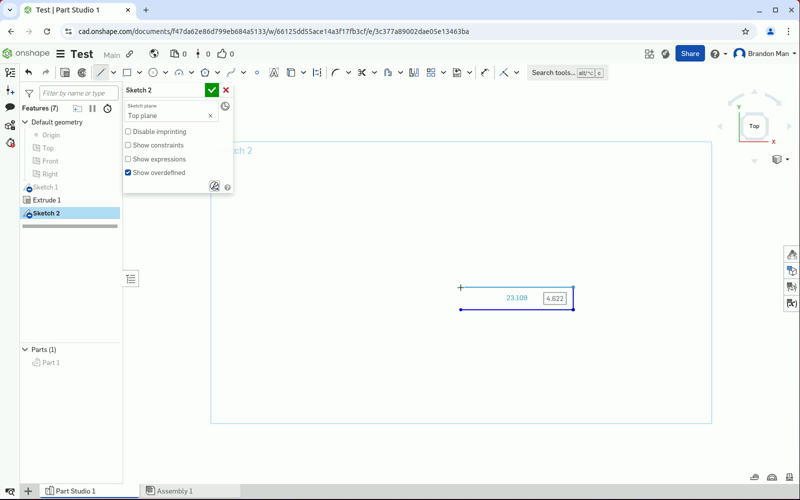
key_up(shift)
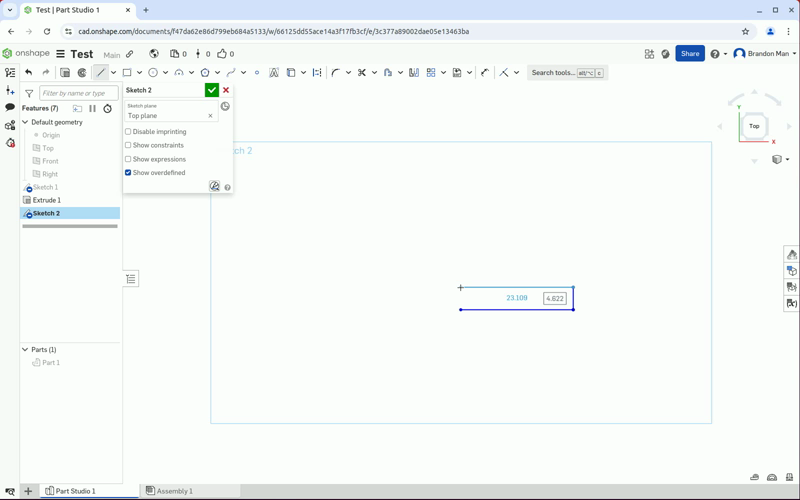
mouse_move(490, 287)
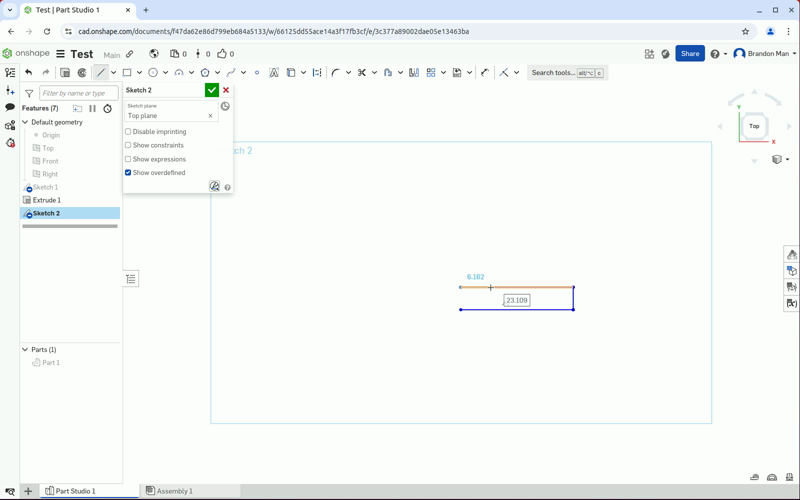
key_down(shift)
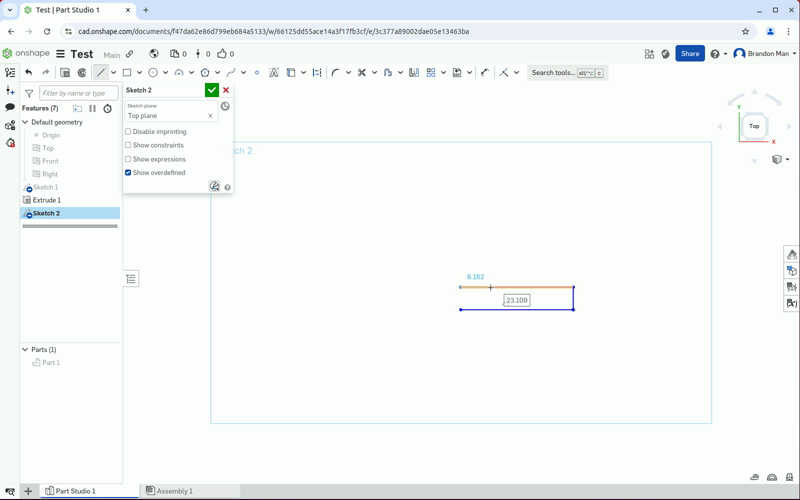
mouse_move(460, 309)
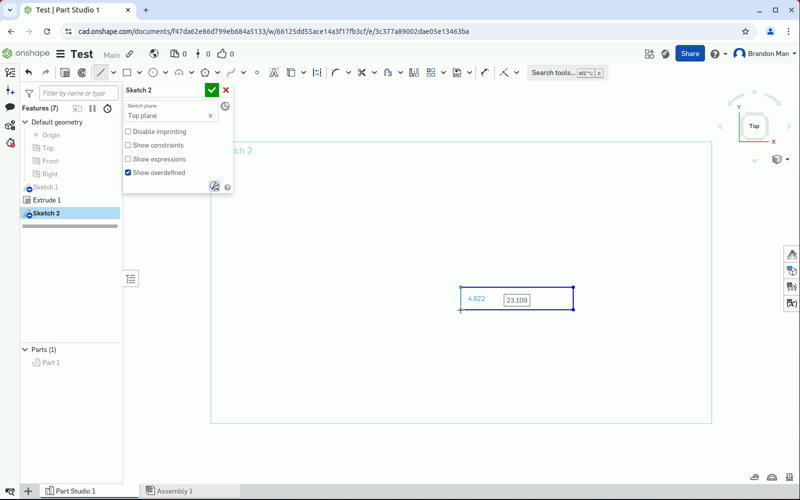
key_up(shift)
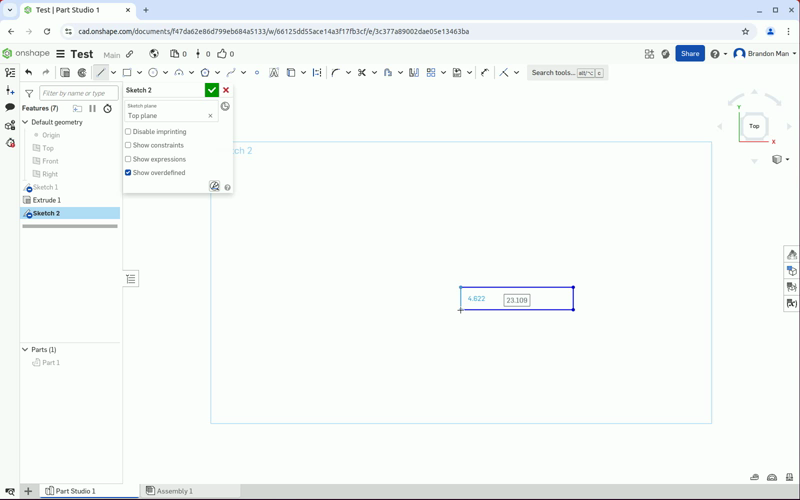
click(460, 309)
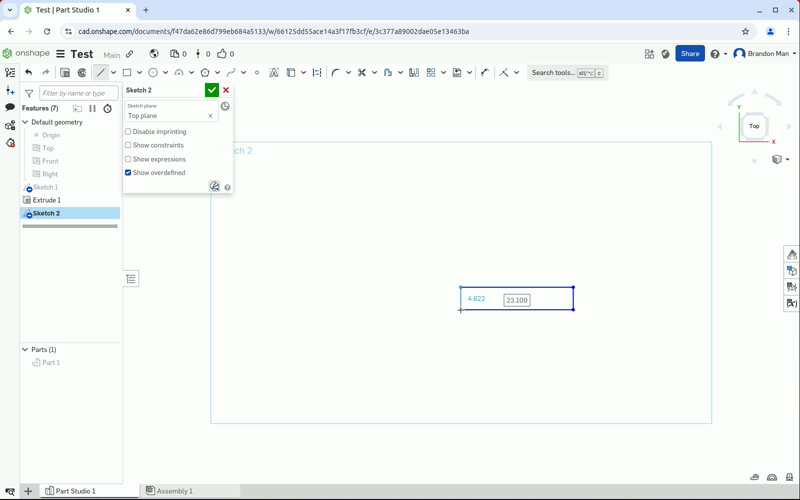
key(esc)
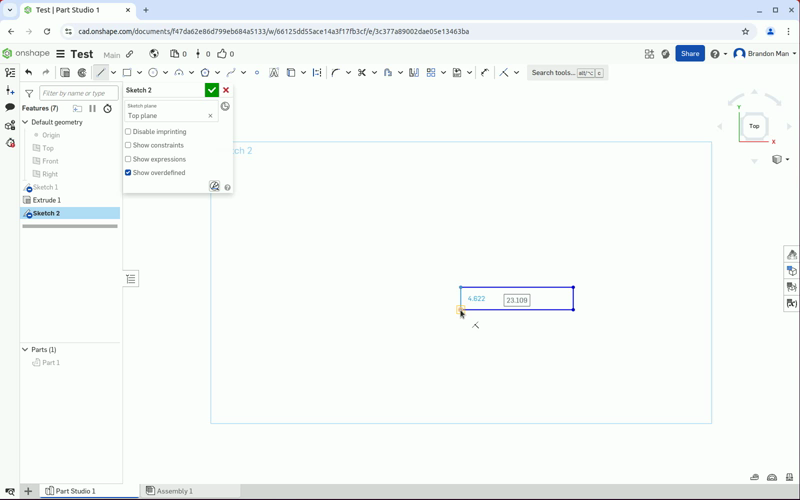
mouse_move(494, 296)
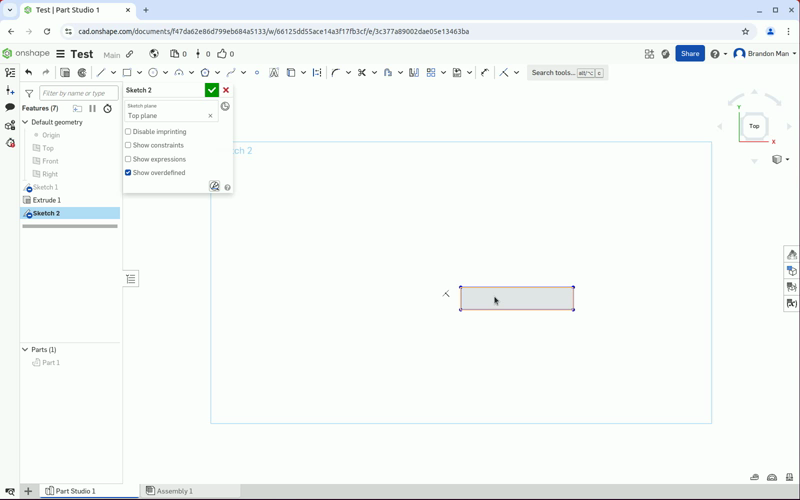
click(494, 296)
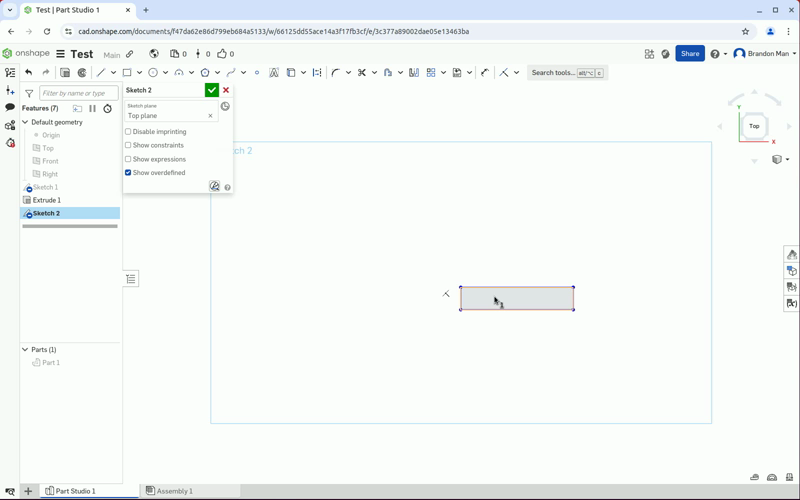
mouse_move(73, 352)
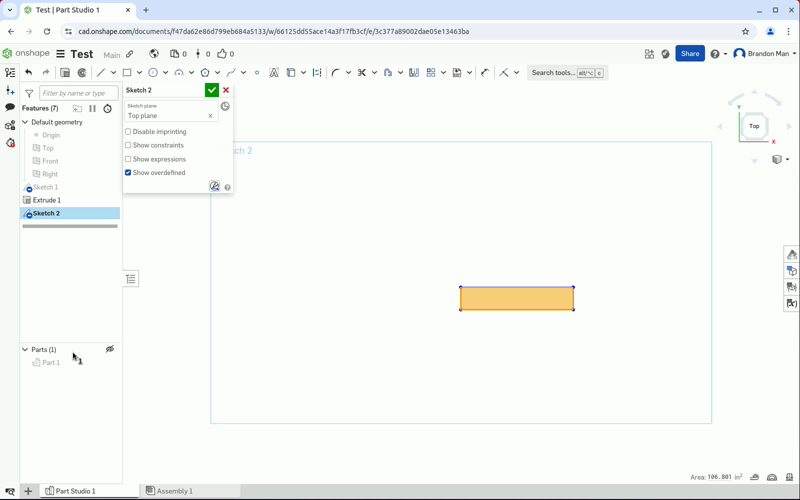
key(shift+y)
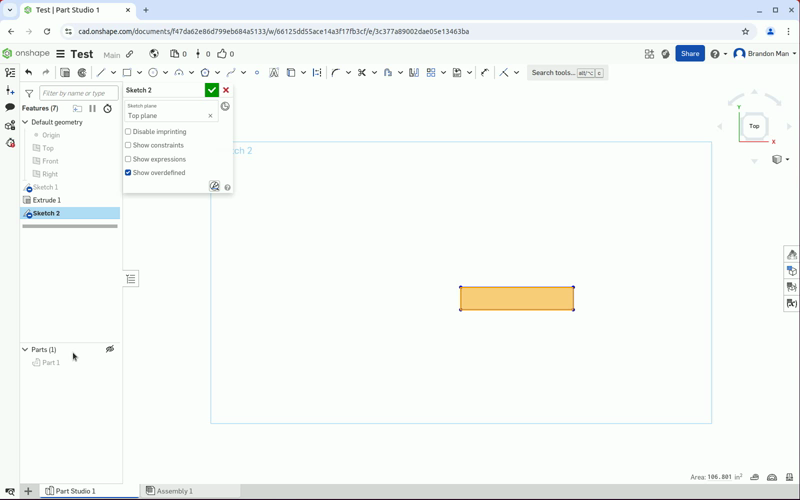
key(shift+e)
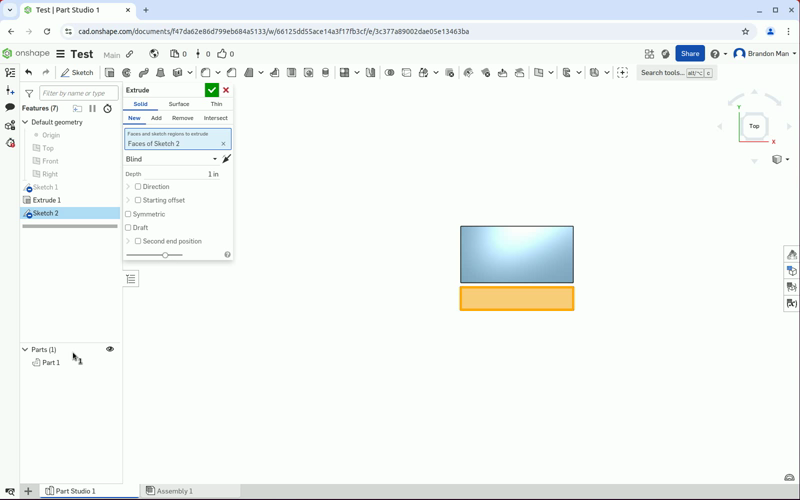
mouse_move(143, 106)
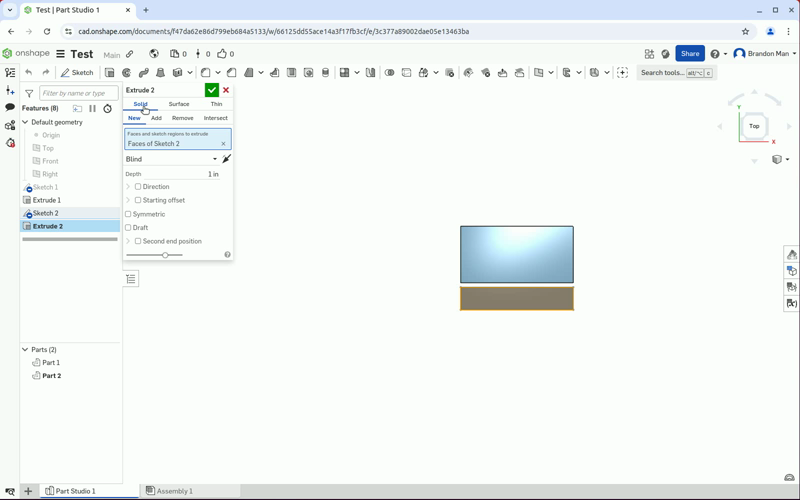
click(143, 106)
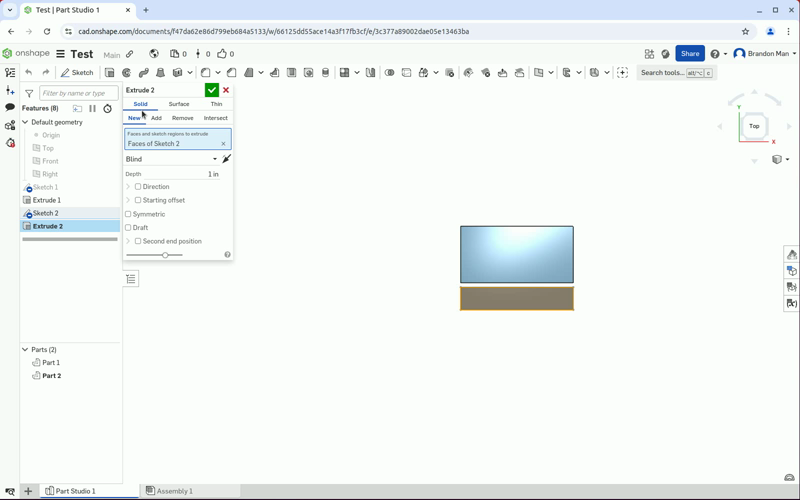
mouse_move(137, 120)
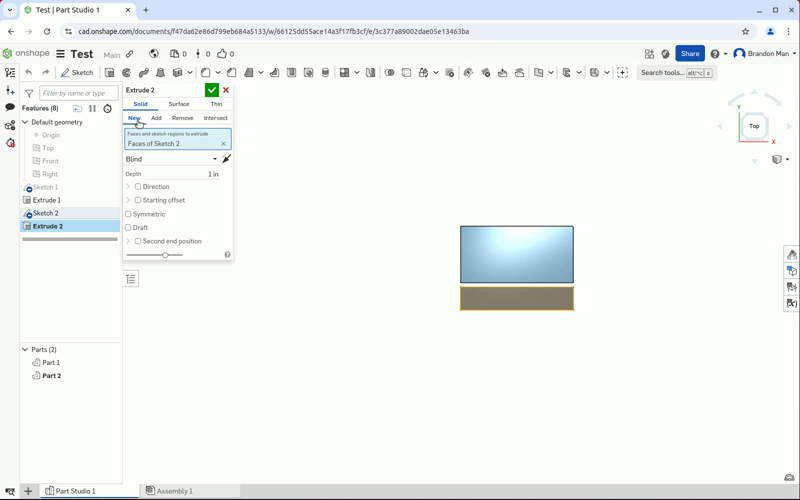
click(137, 120)
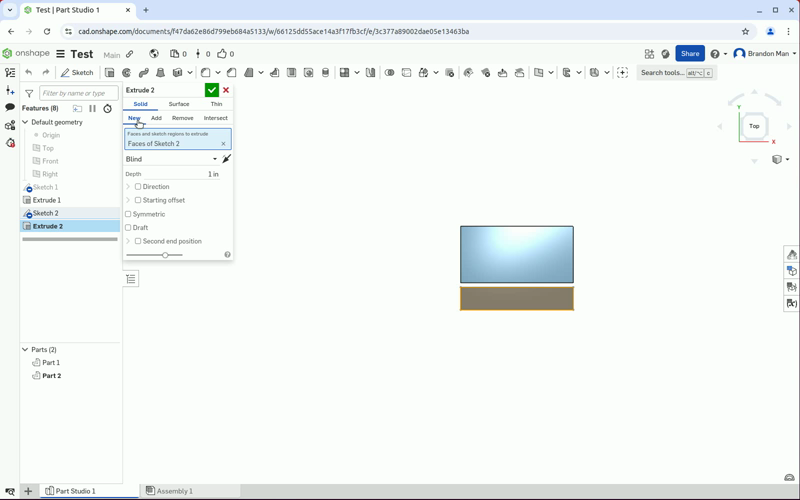
key(tab, 4)
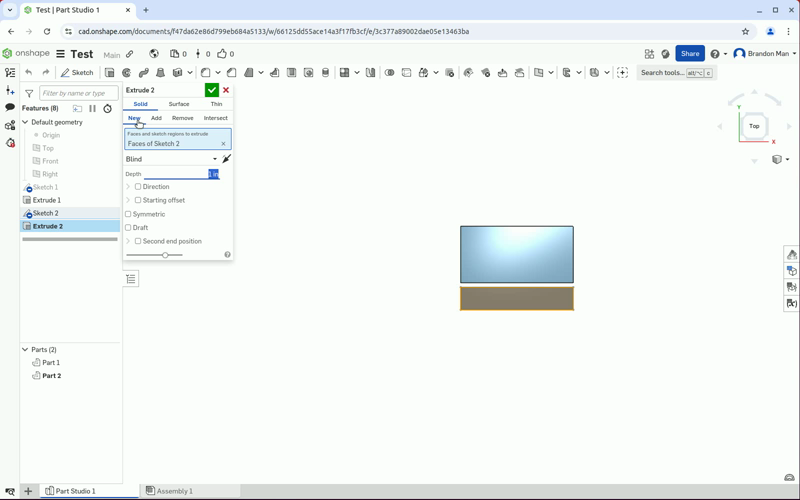
text(0.481)
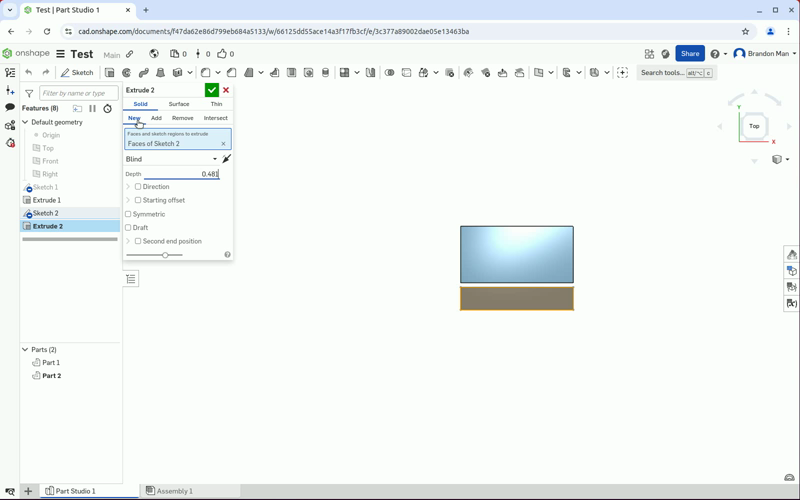
key(enter)
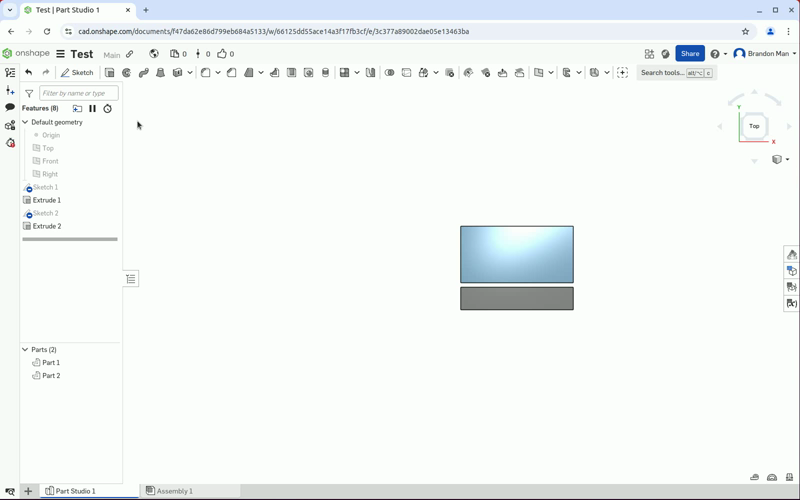
key(shift+h)
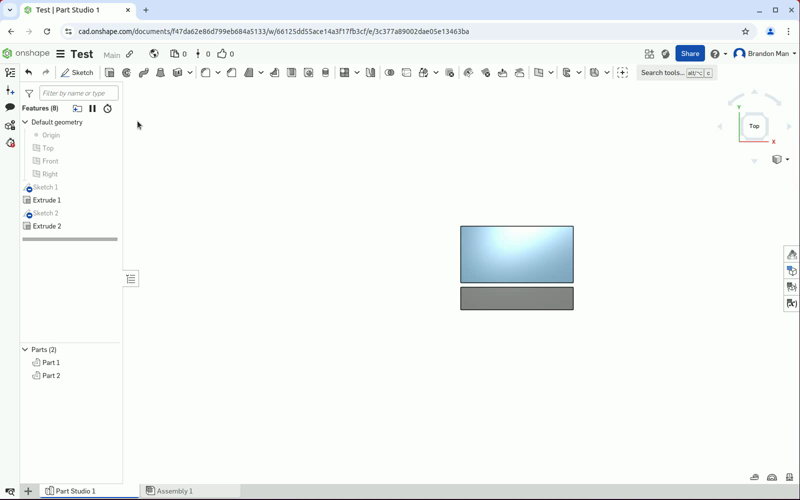
key(shift+h)
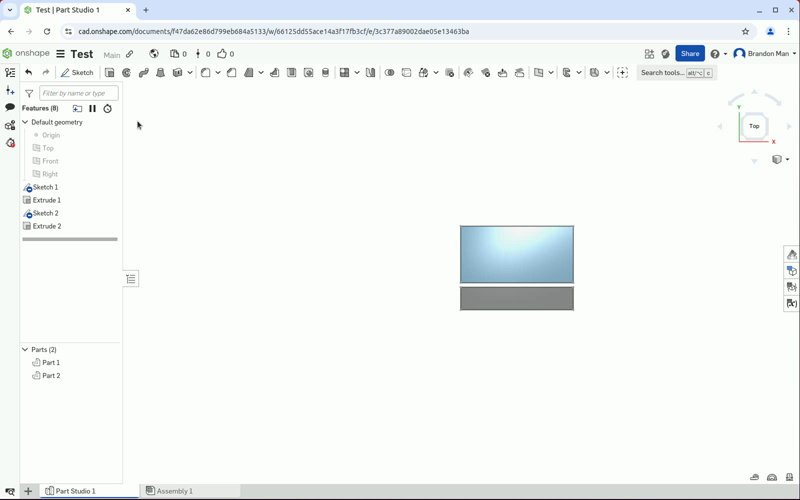
key(shift+7)
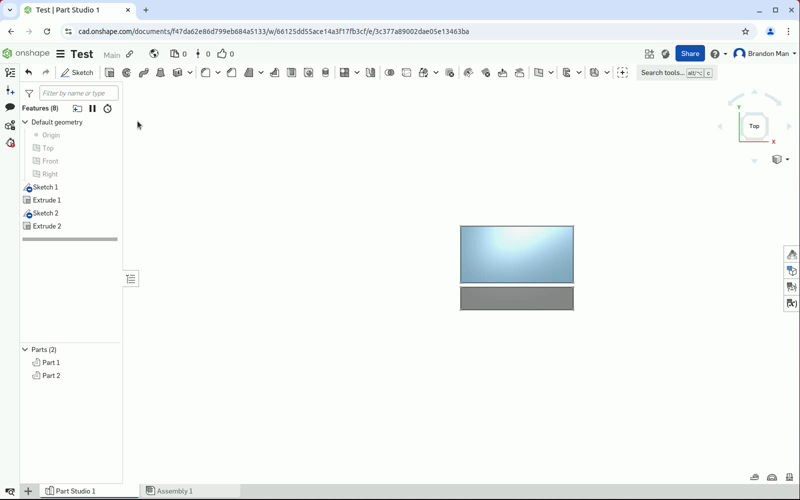
key(up, 3)
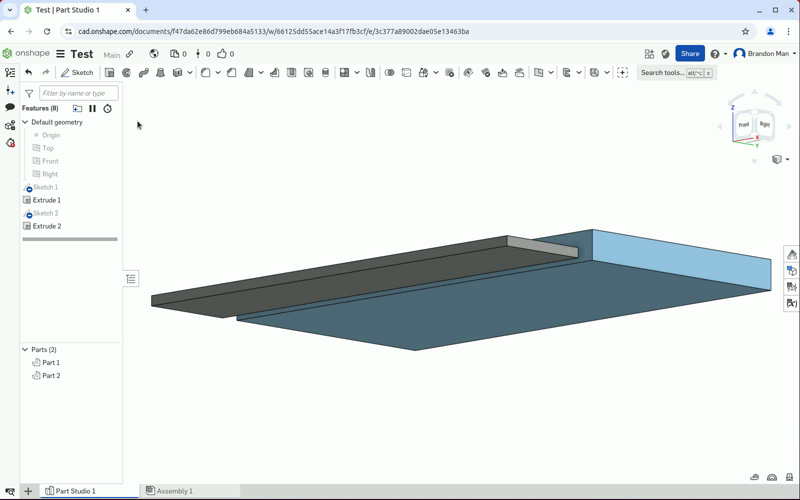
key(left, 3)
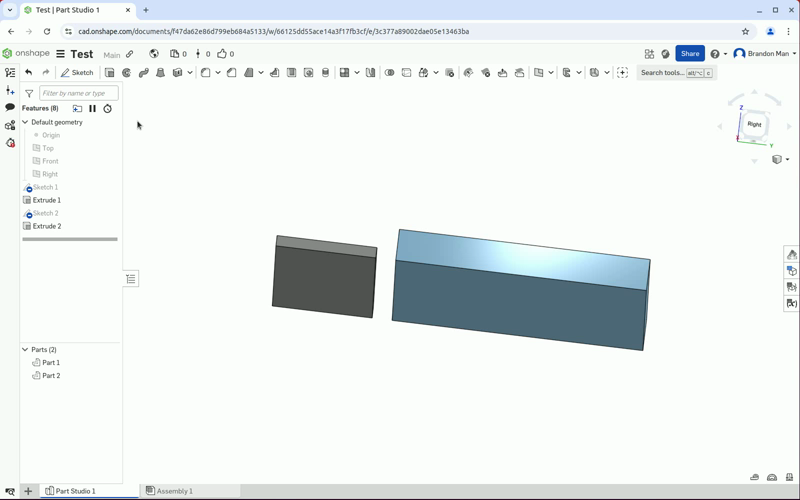
key(right, 3)
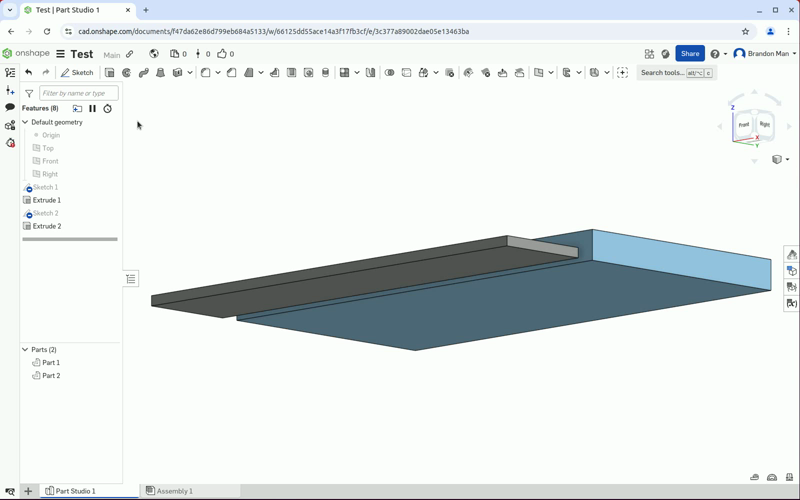
key(down, 3)
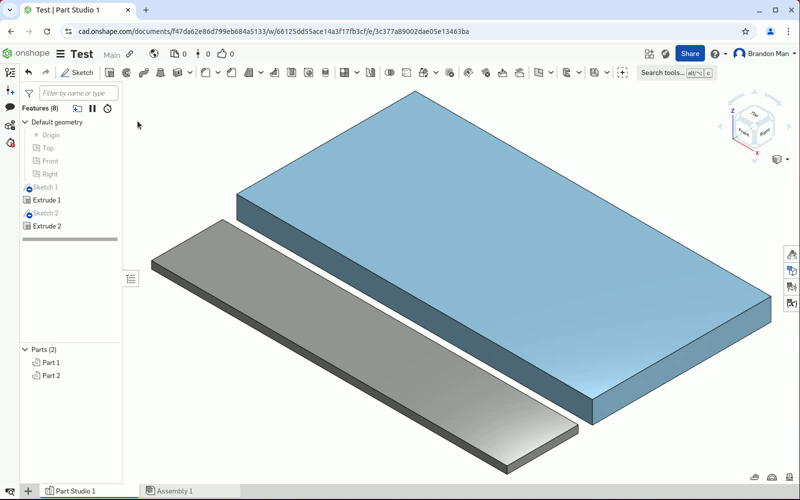
mouse_move(73, 189)
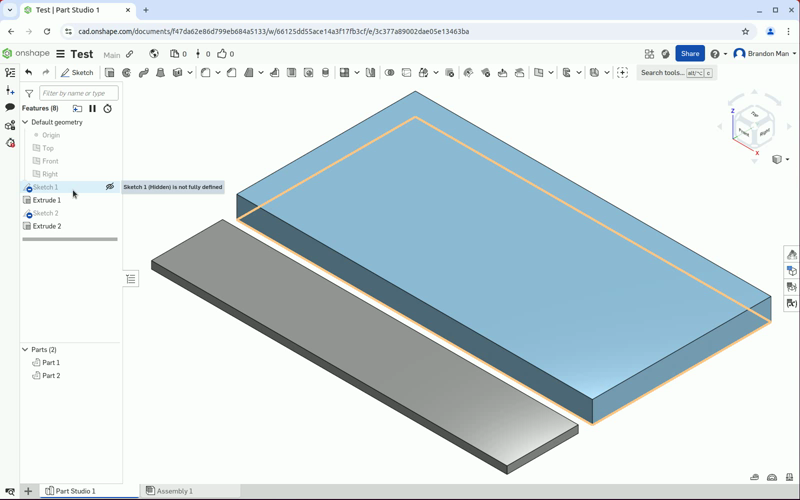
click(73, 189)